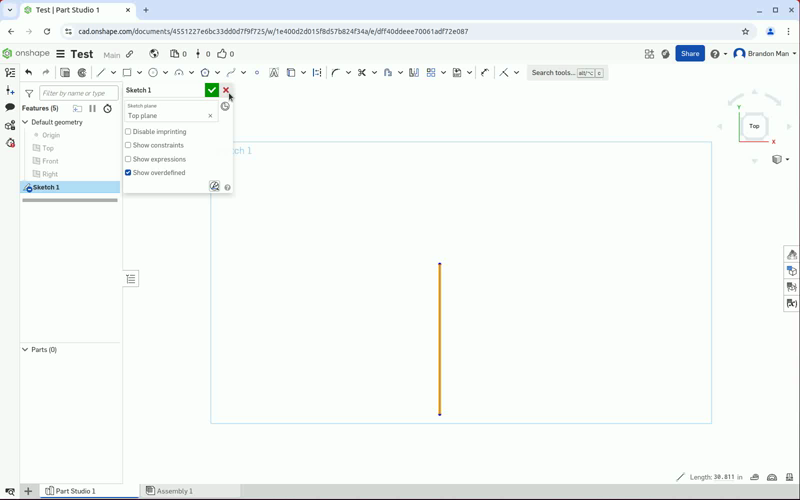
key(shift+h)
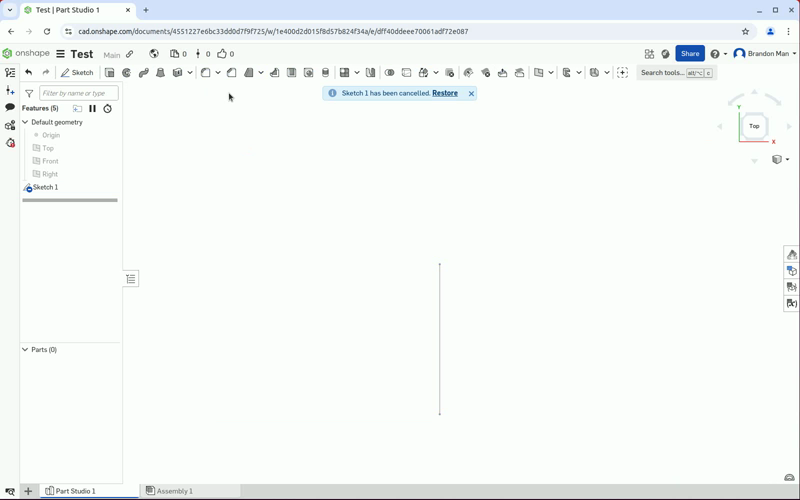
key(shift+s)
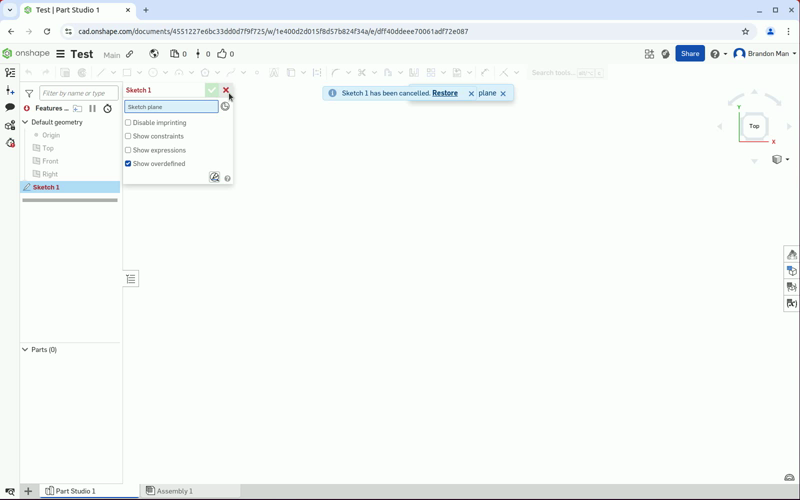
mouse_move(73, 150)
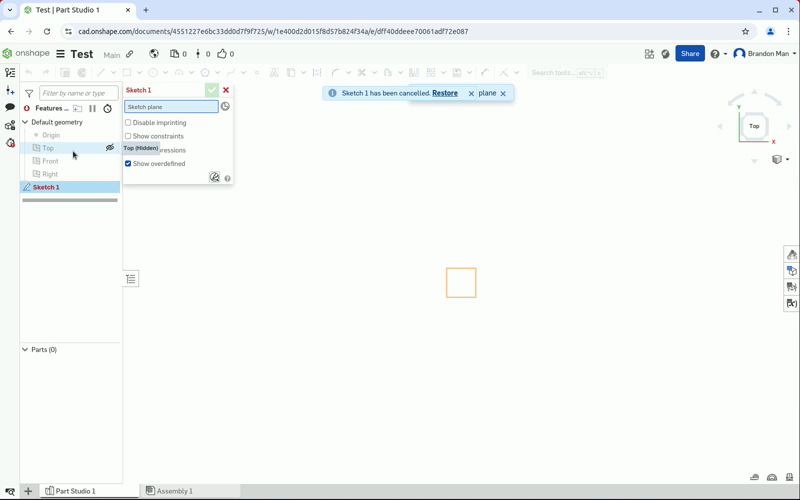
click(73, 150)
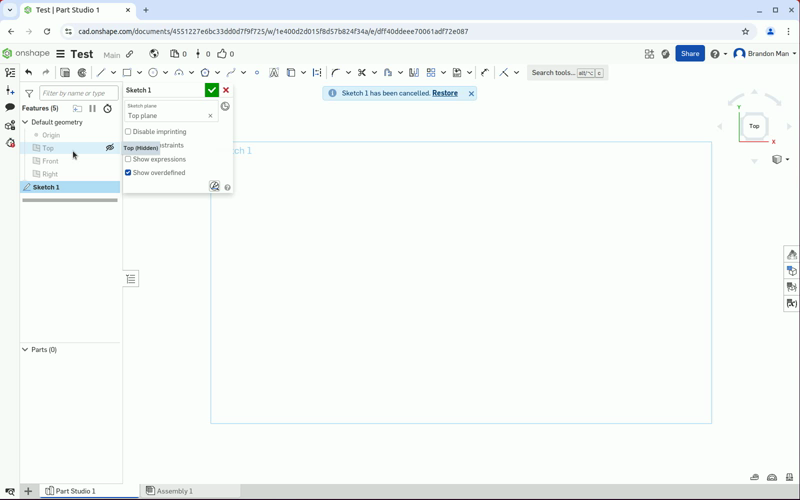
mouse_move(73, 352)
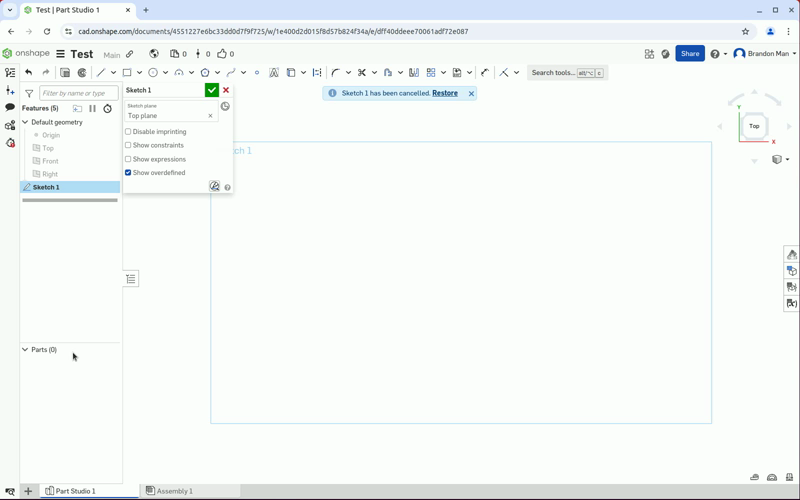
key(y)
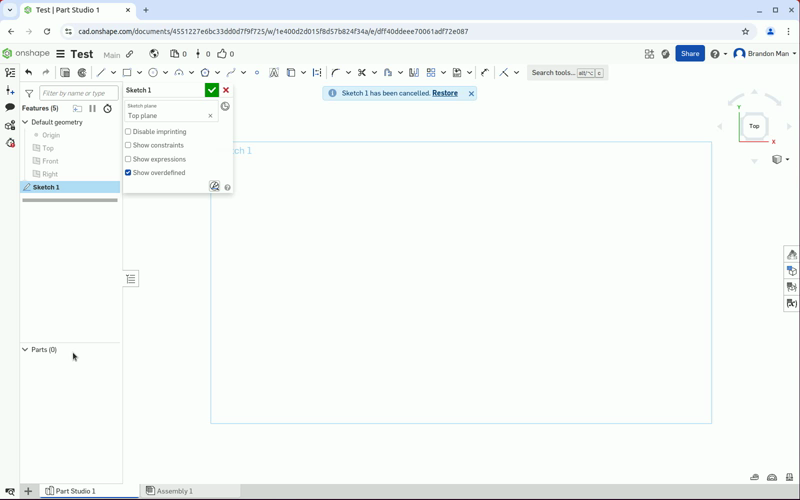
key(c)
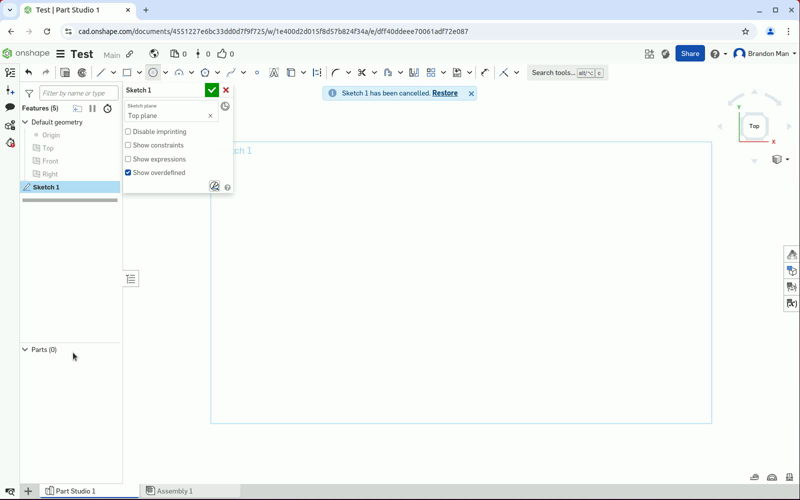
key_down(shift)
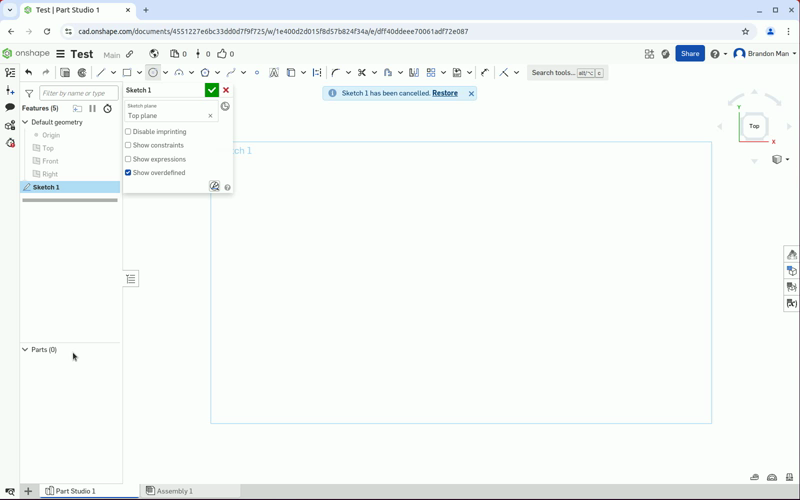
mouse_move(461, 282)
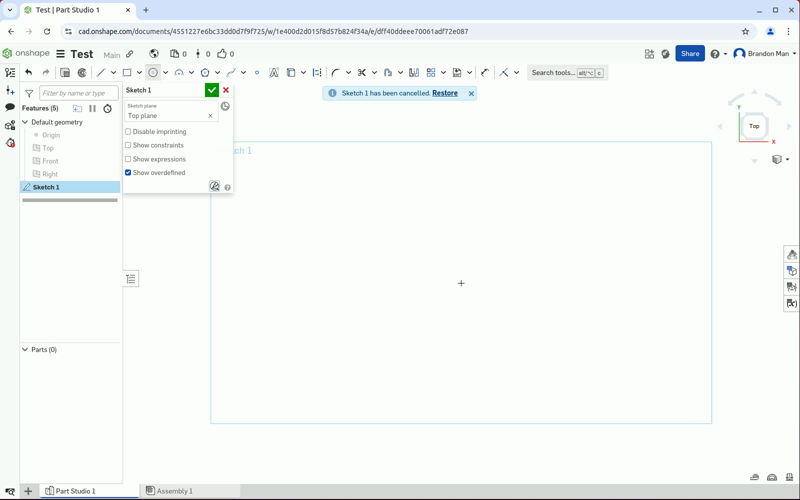
click(461, 282)
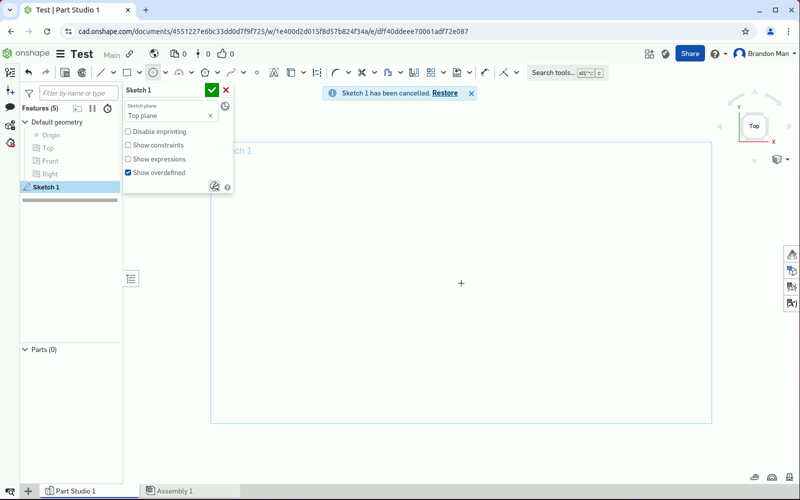
key_up(shift)
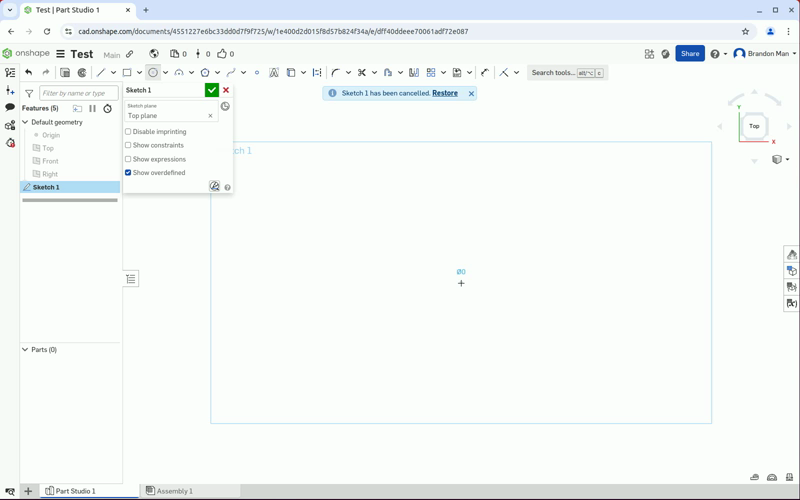
mouse_move(566, 282)
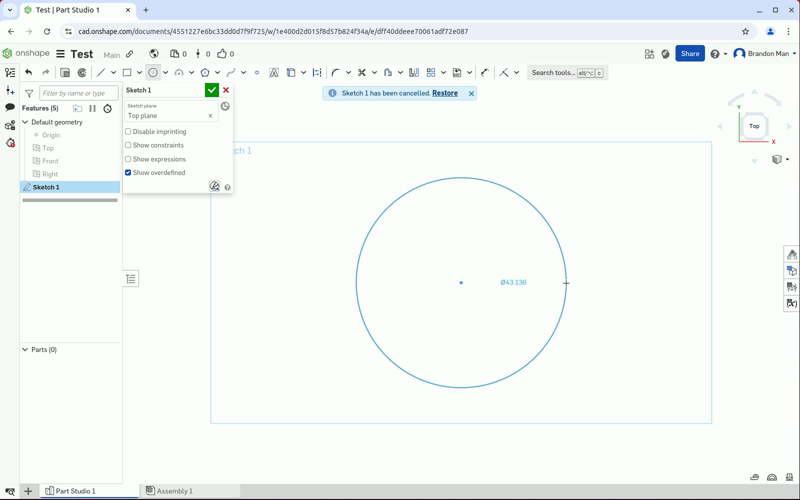
click(566, 282)
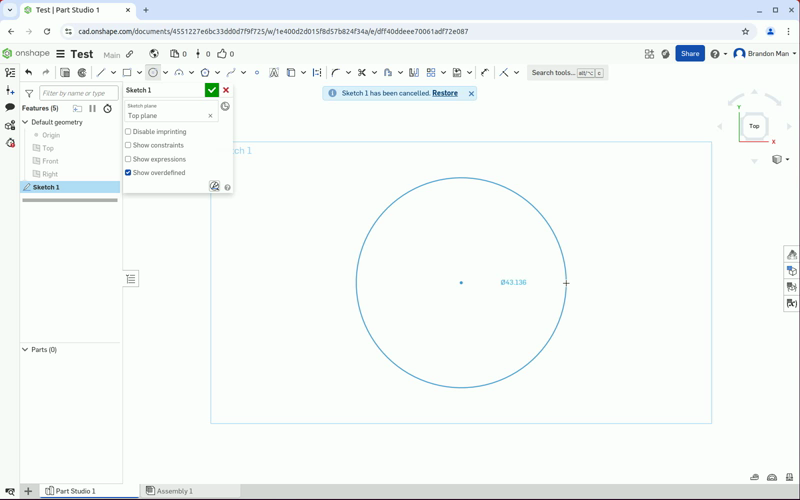
key(esc)
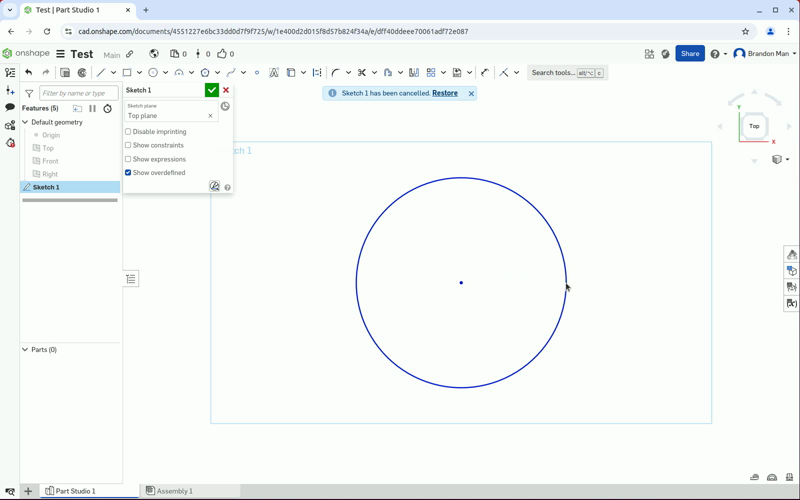
key(c)
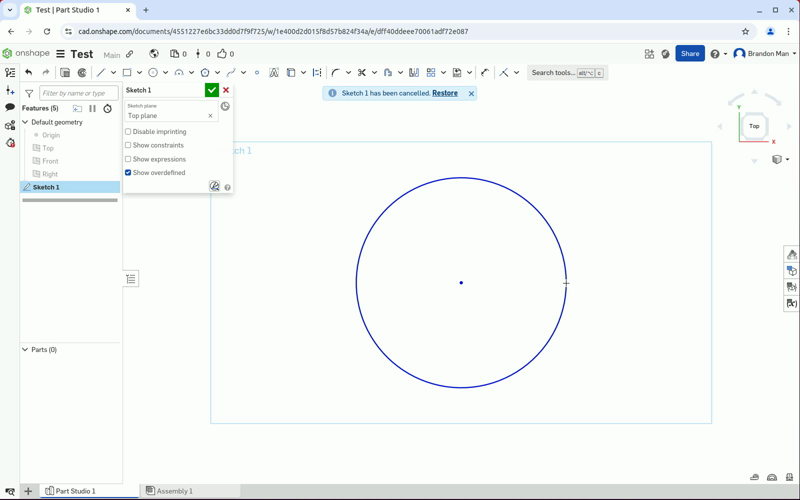
key_down(shift)
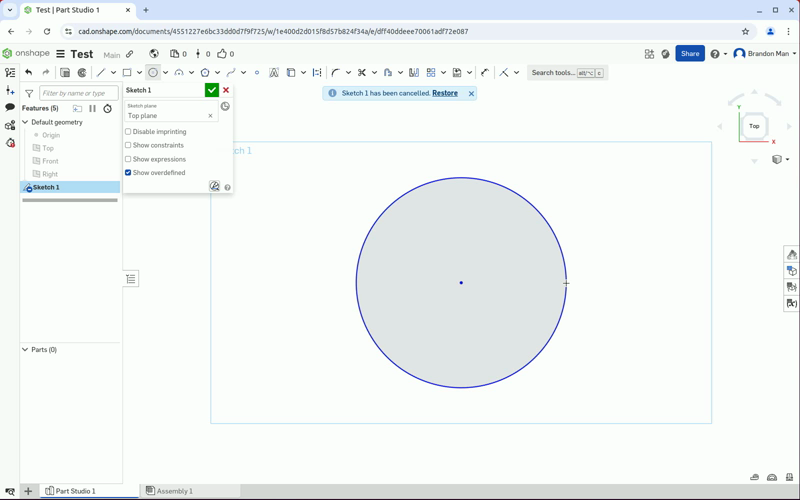
mouse_move(461, 282)
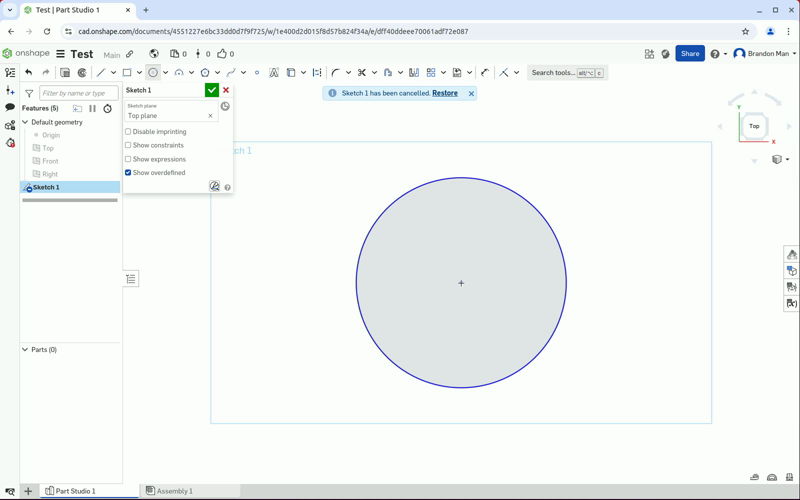
click(461, 282)
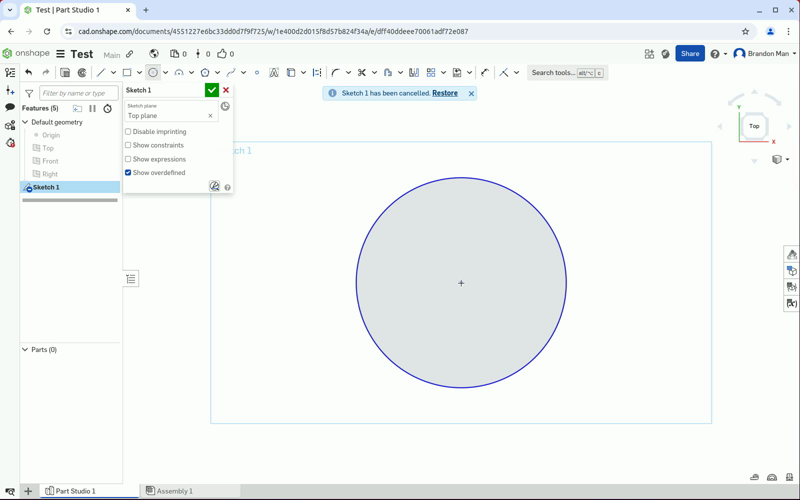
key_up(shift)
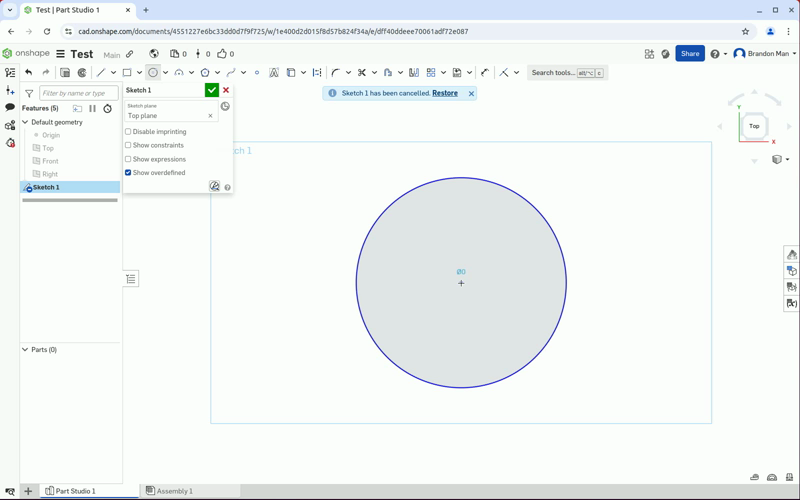
mouse_move(518, 282)
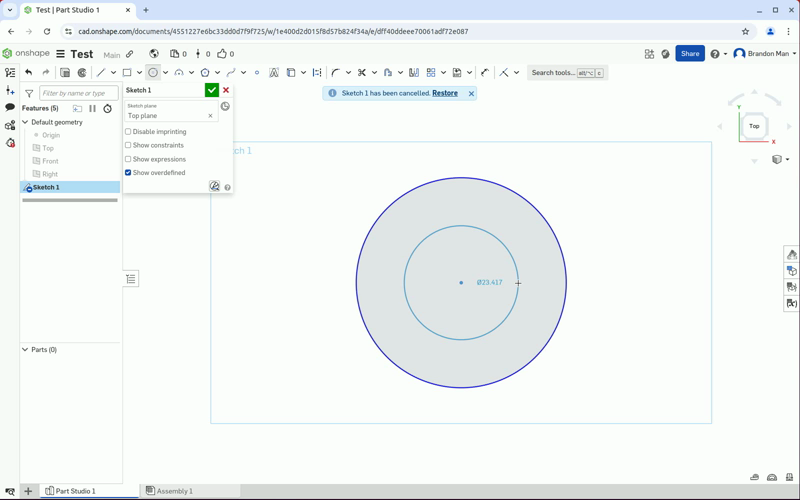
click(518, 282)
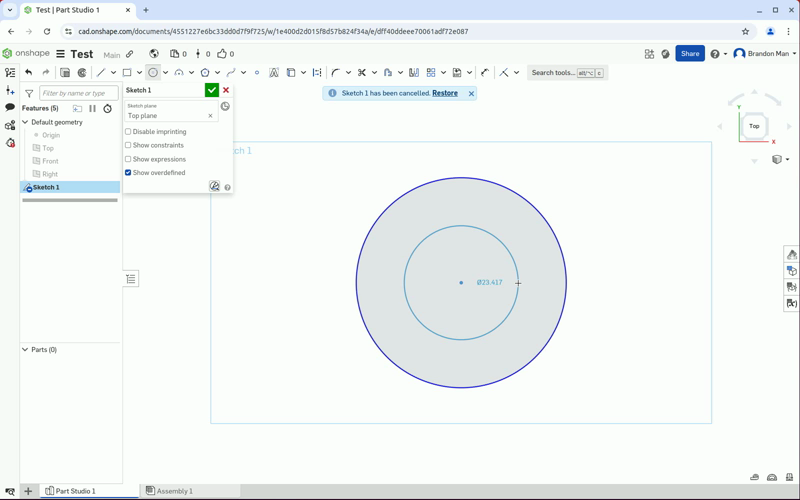
key(esc)
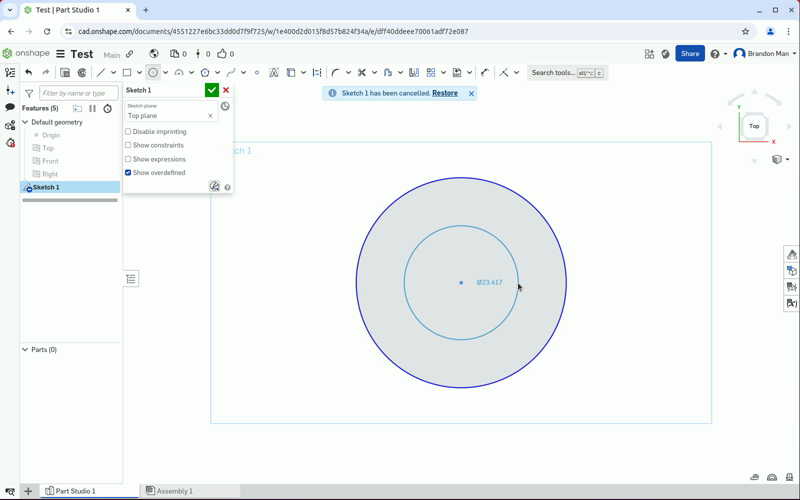
mouse_move(524, 240)
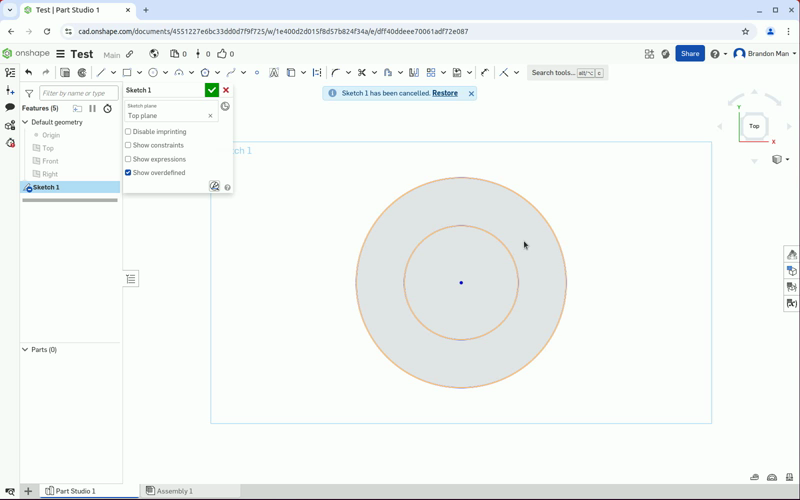
click(524, 240)
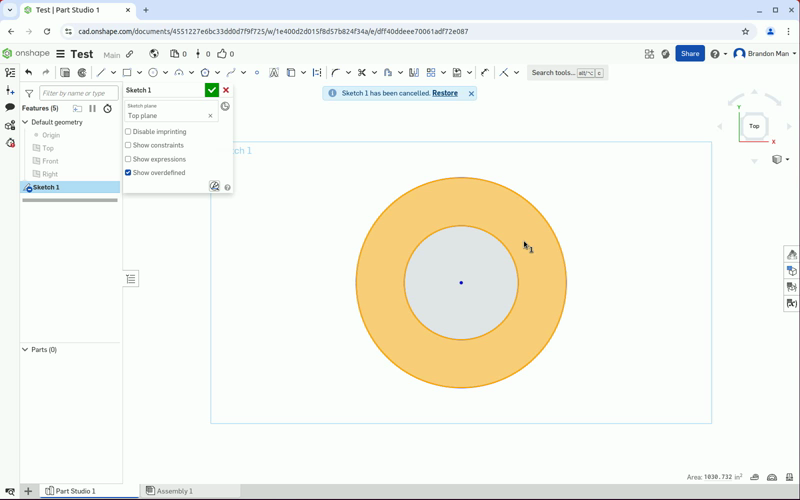
mouse_move(73, 352)
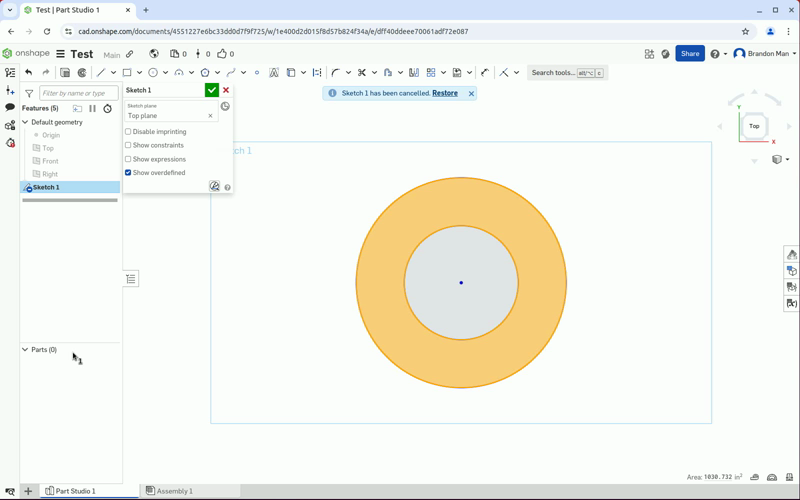
key(shift+y)
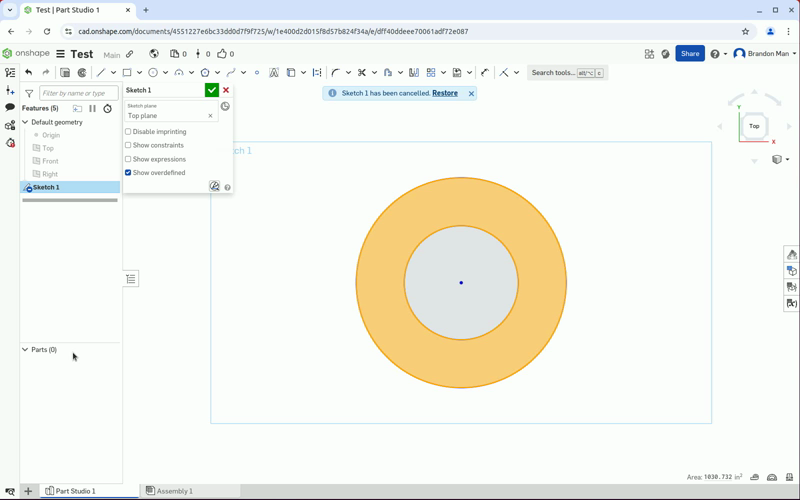
key(shift+e)
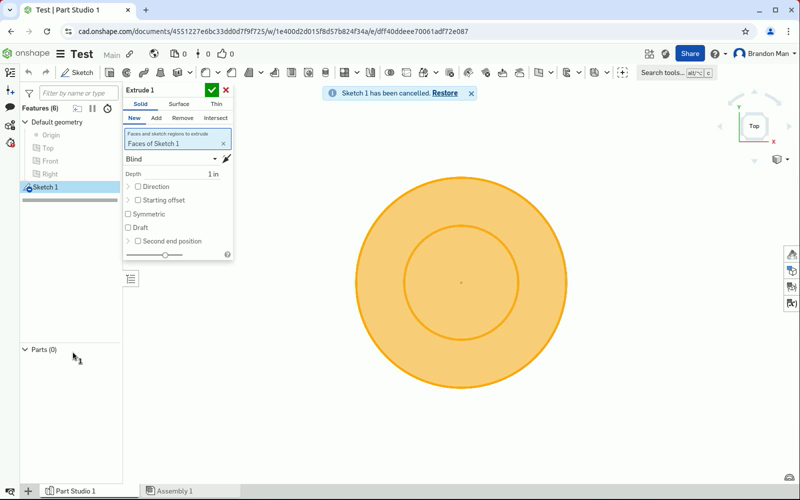
mouse_move(143, 106)
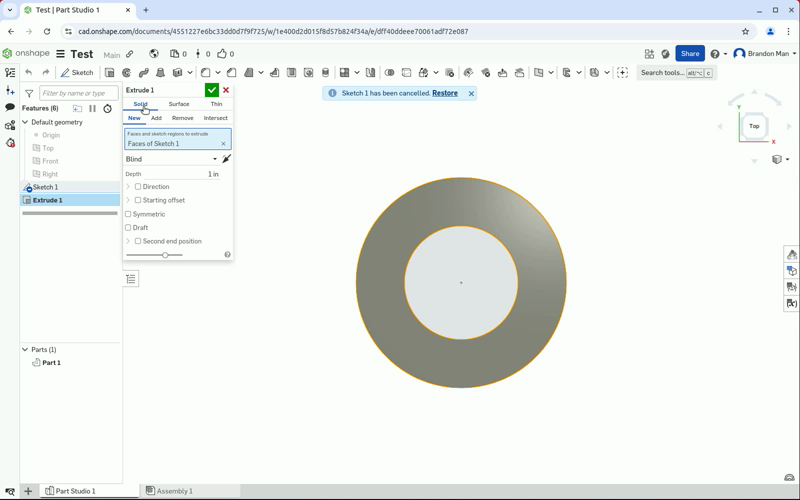
click(143, 106)
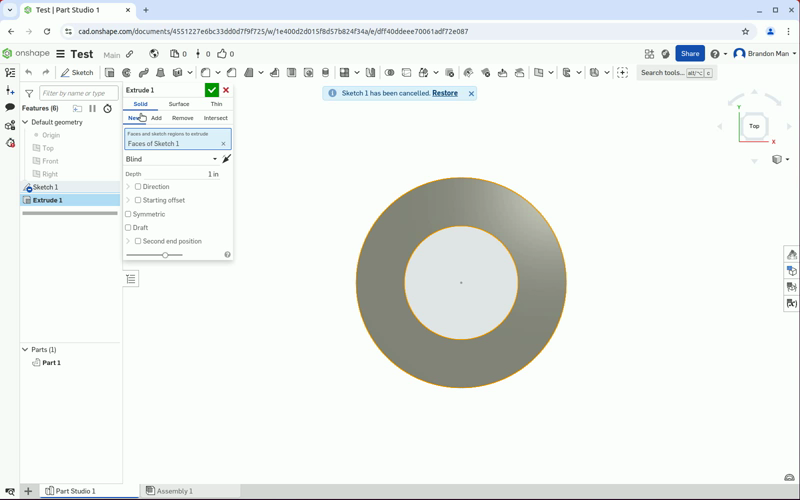
mouse_move(137, 120)
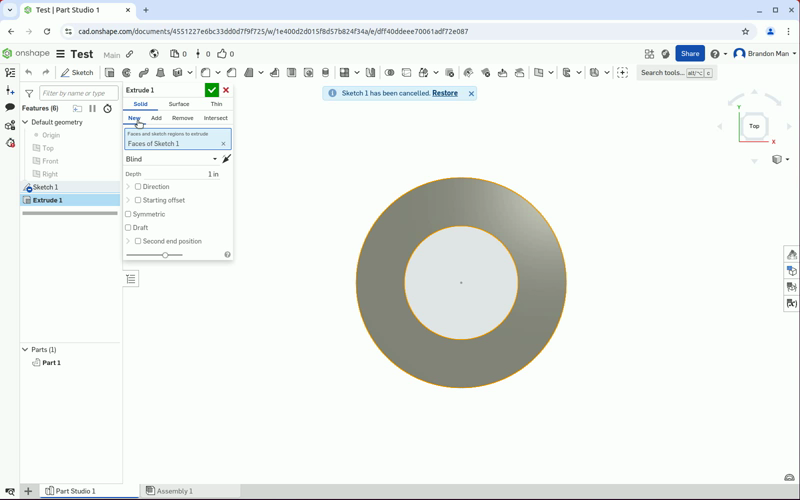
click(137, 120)
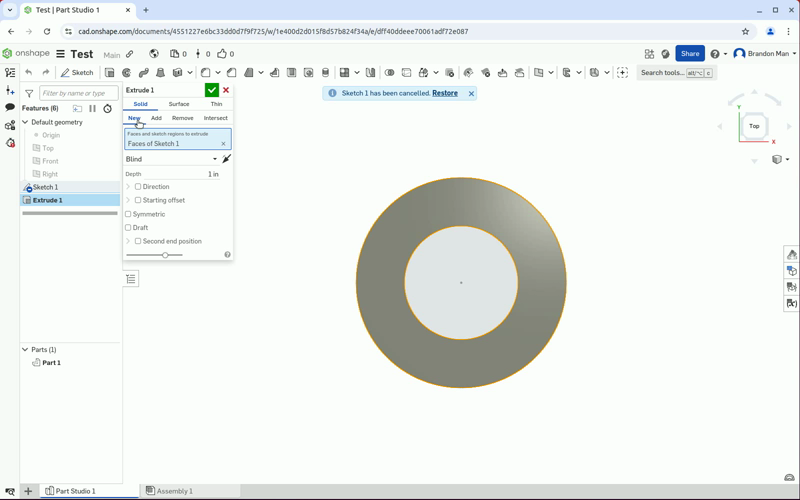
key(tab, 4)
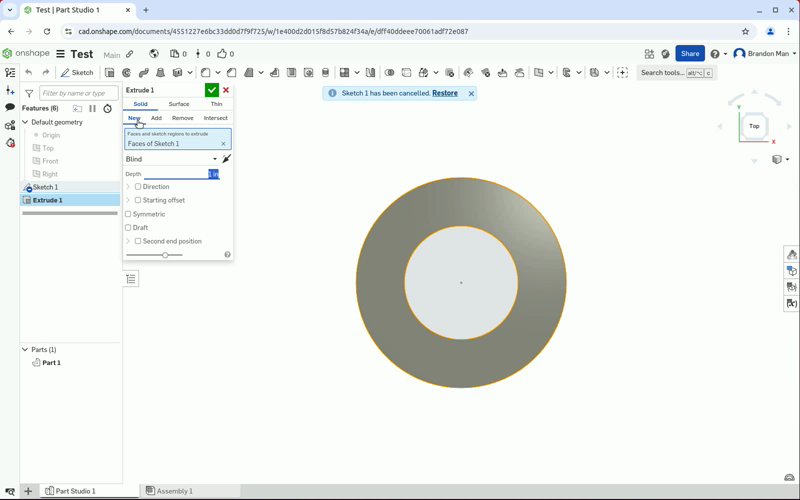
text(7.703)
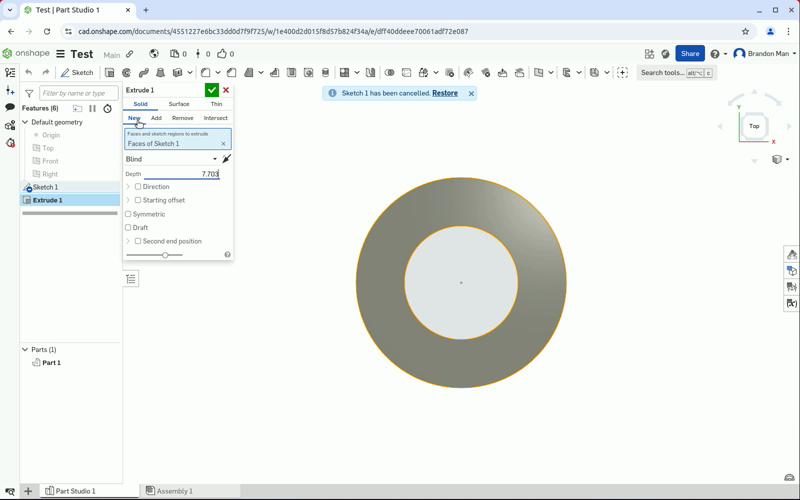
key(enter)
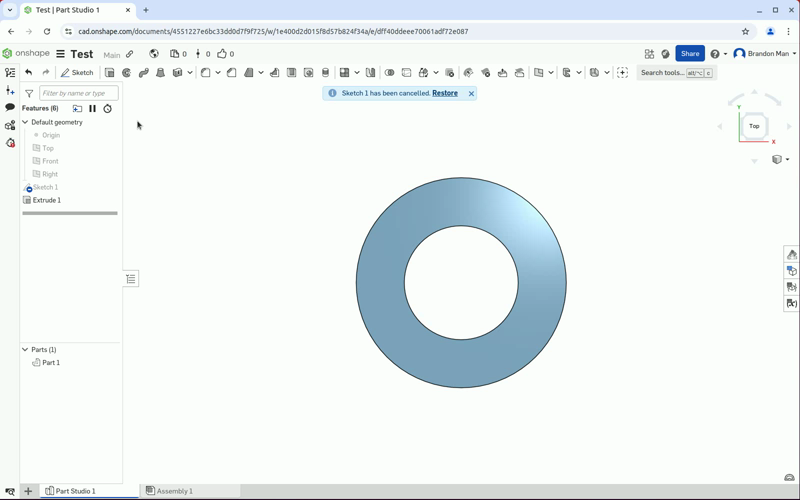
key(shift+h)
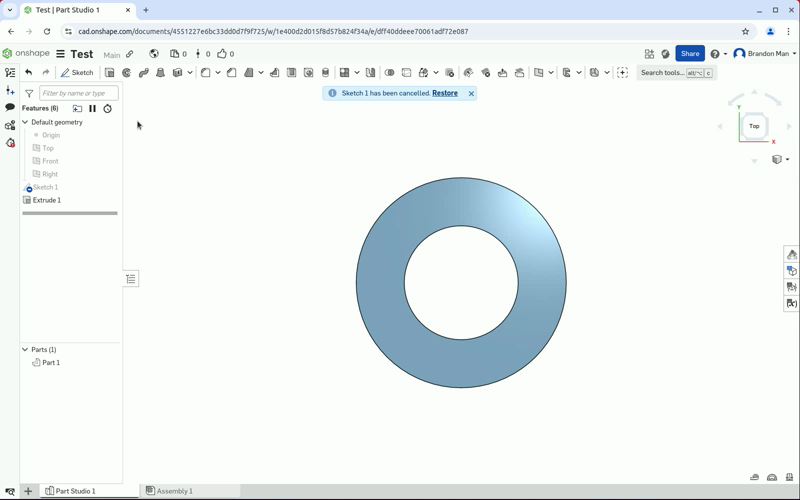
key(shift+h)
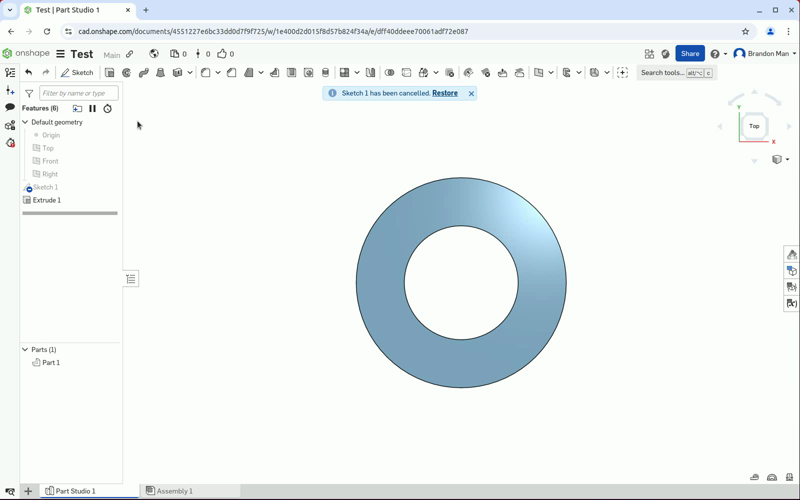
mouse_move(73, 189)
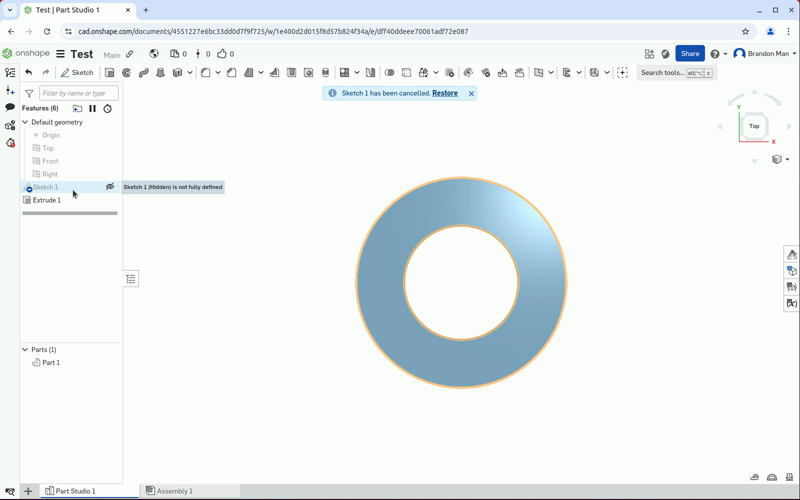
click(73, 189)
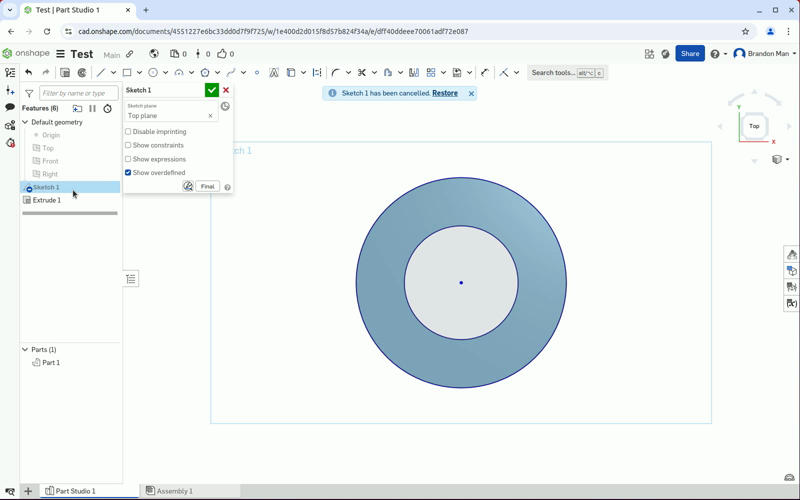
mouse_move(229, 92)
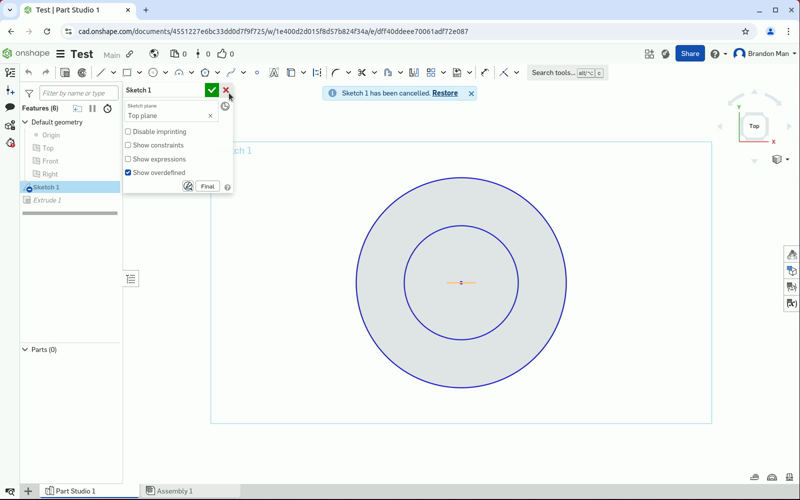
click(229, 92)
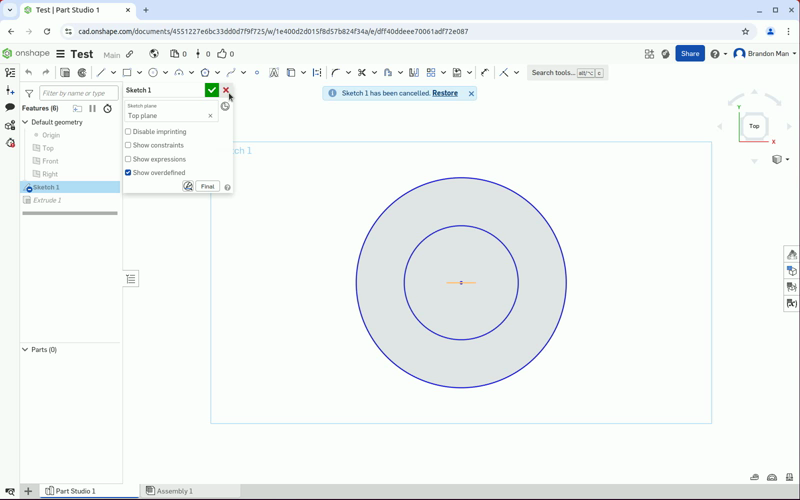
key(shift+s)
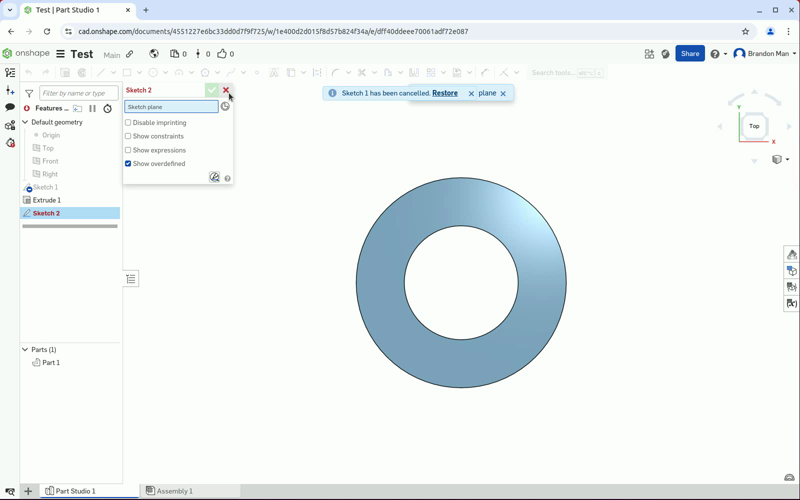
mouse_move(73, 150)
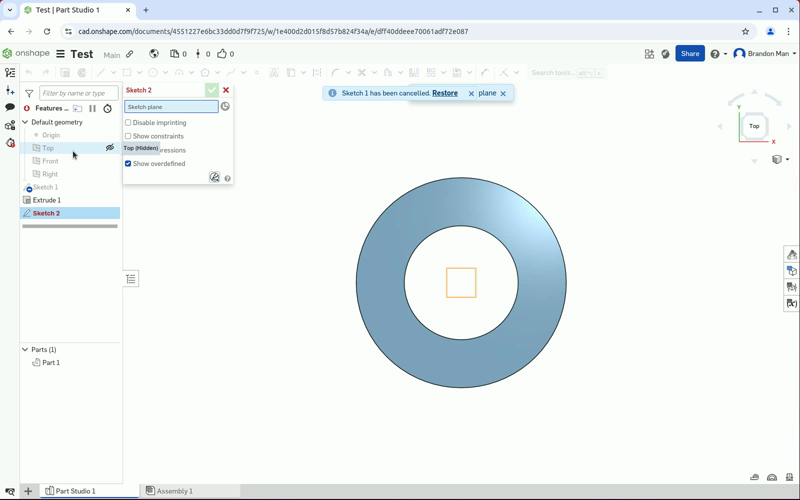
click(73, 150)
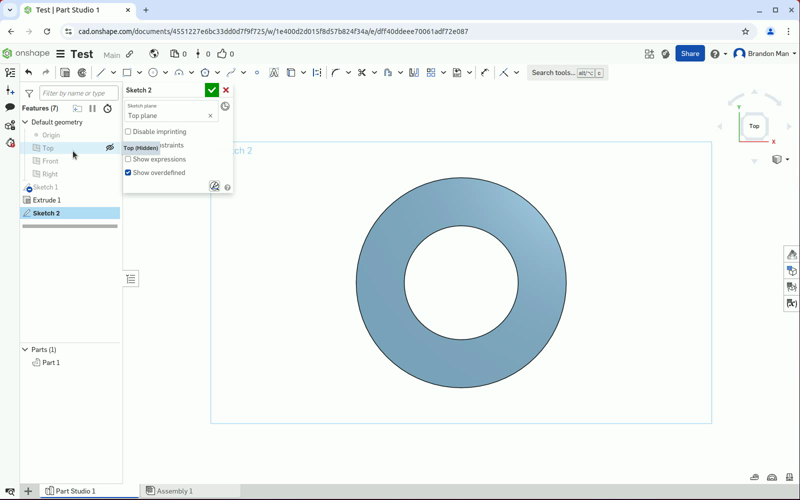
mouse_move(73, 352)
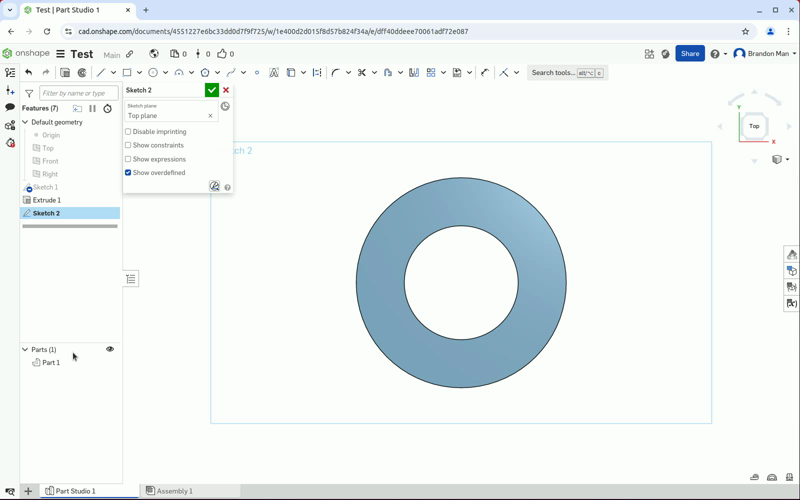
key(y)
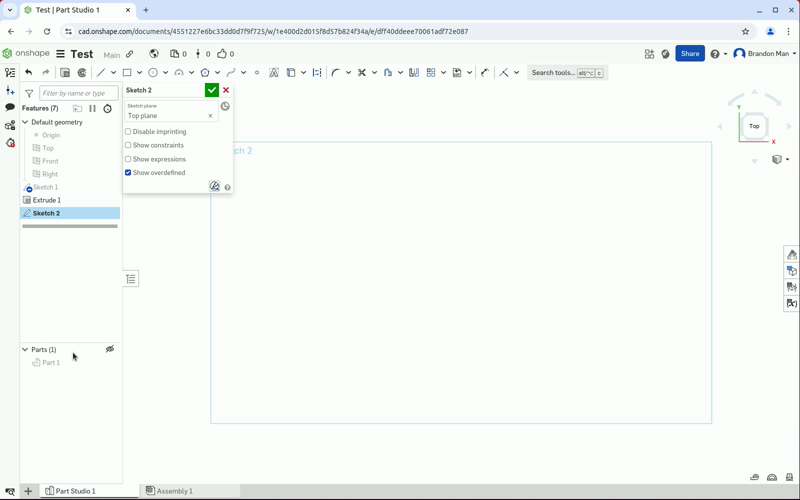
key(c)
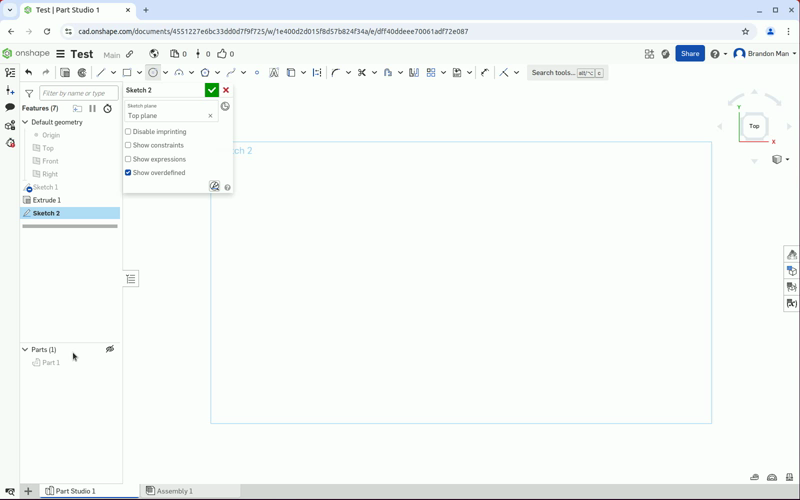
key_down(shift)
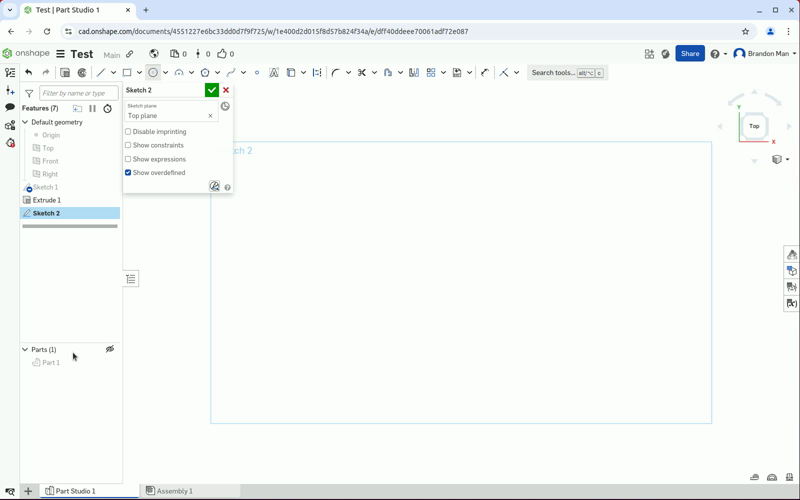
mouse_move(461, 282)
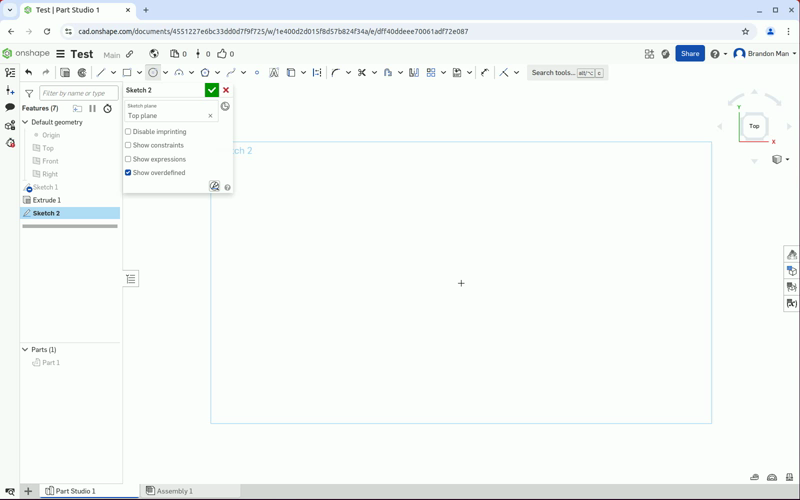
click(461, 282)
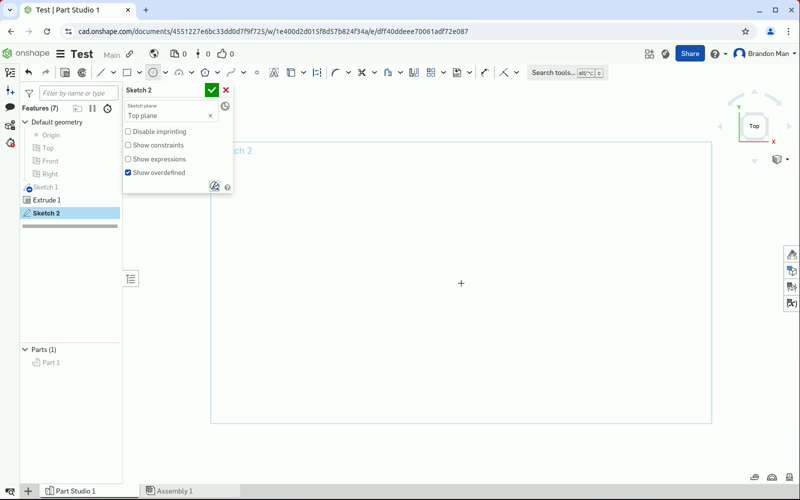
key_up(shift)
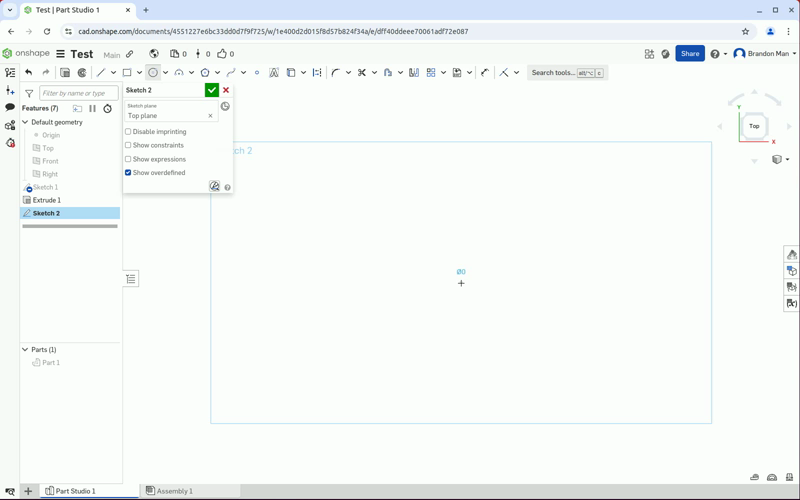
mouse_move(518, 282)
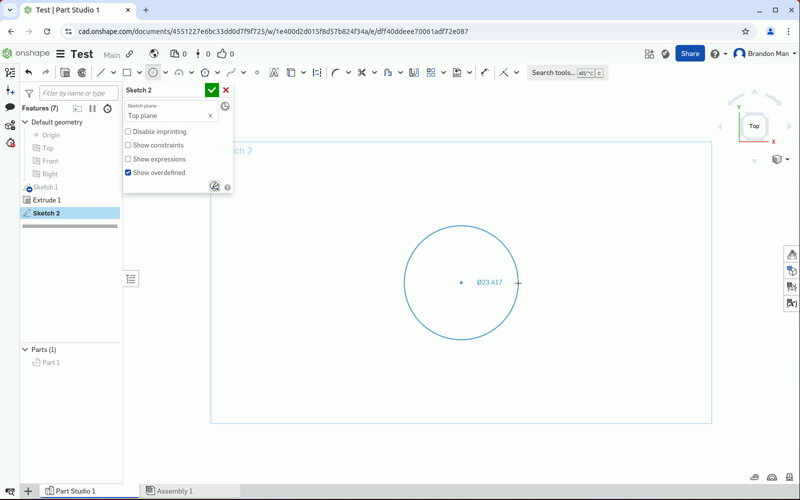
click(518, 282)
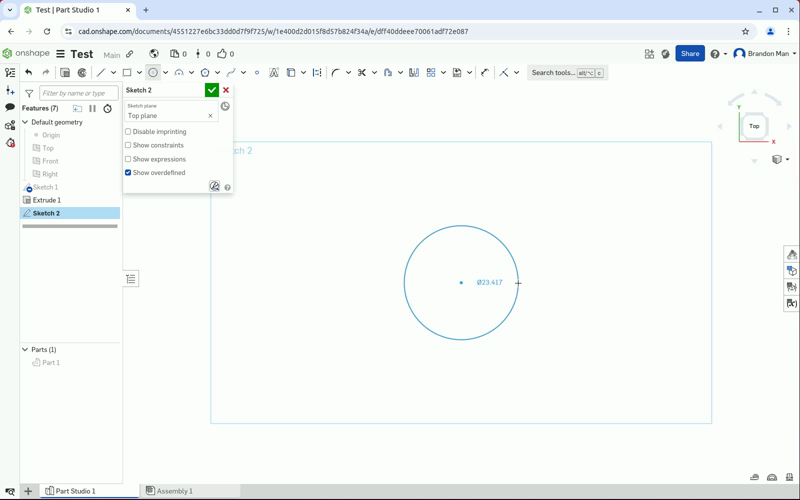
key(esc)
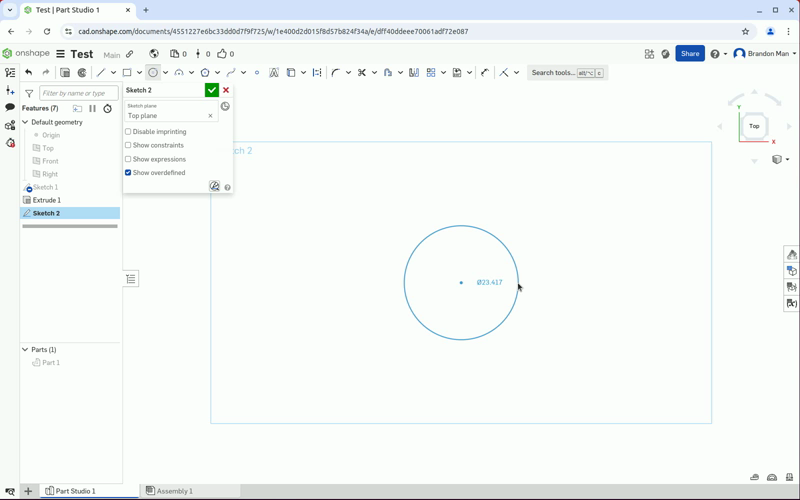
mouse_move(459, 237)
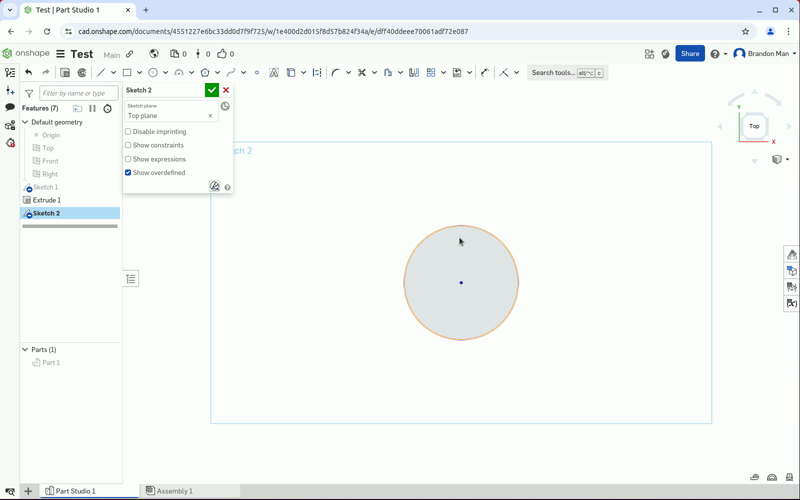
click(459, 237)
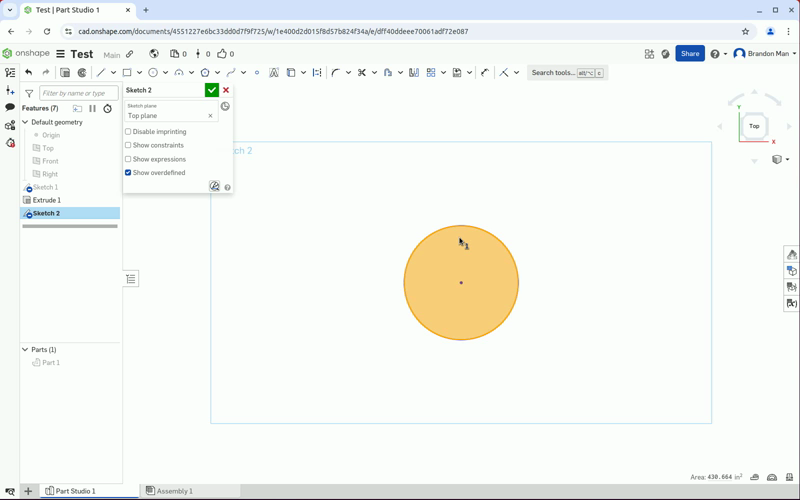
mouse_move(73, 352)
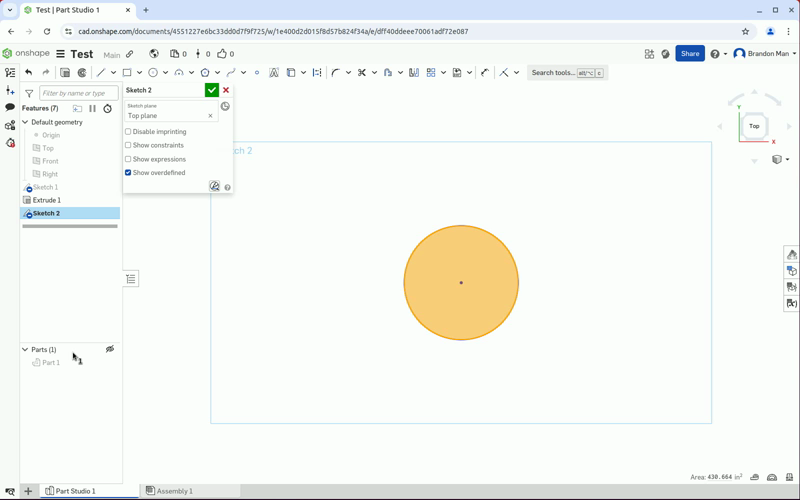
key(shift+y)
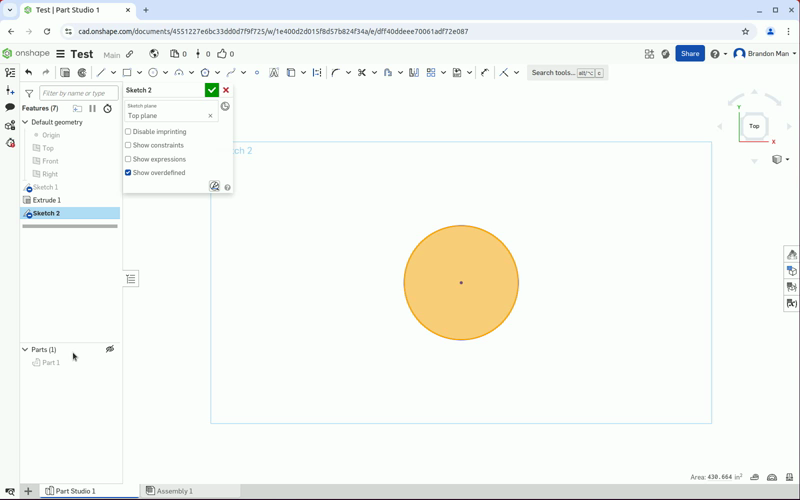
key(shift+e)
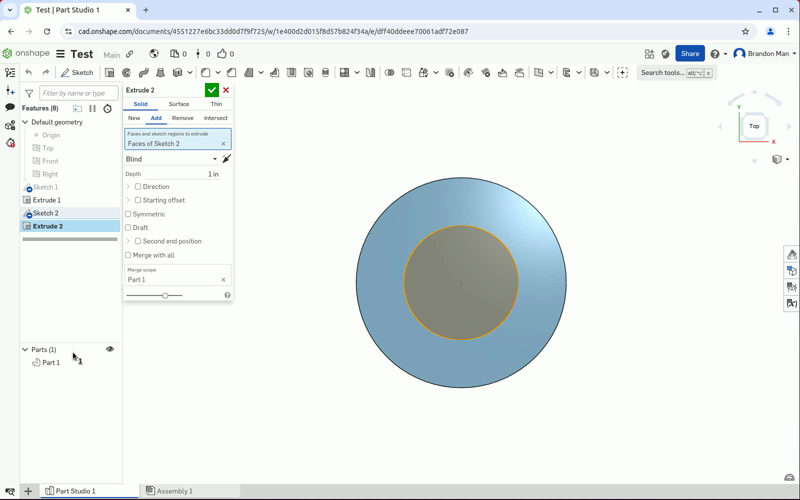
mouse_move(143, 106)
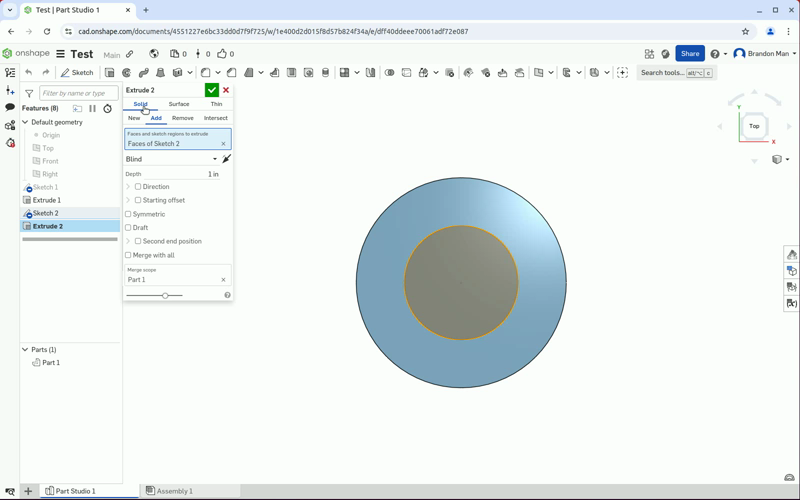
click(143, 106)
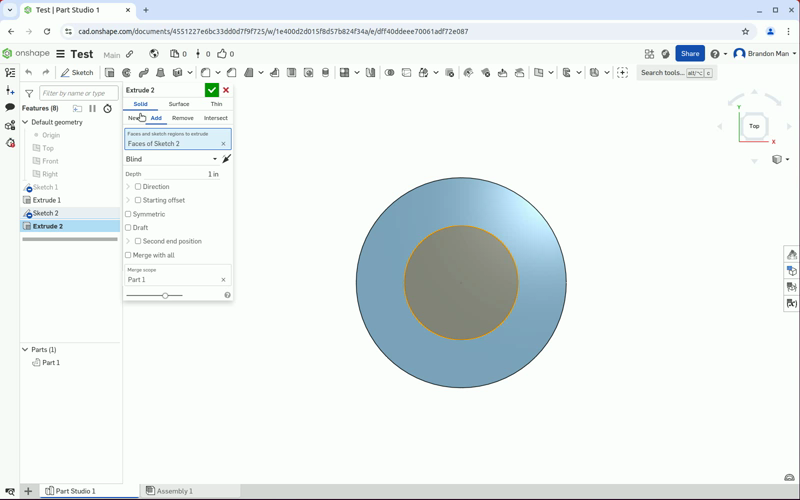
mouse_move(137, 120)
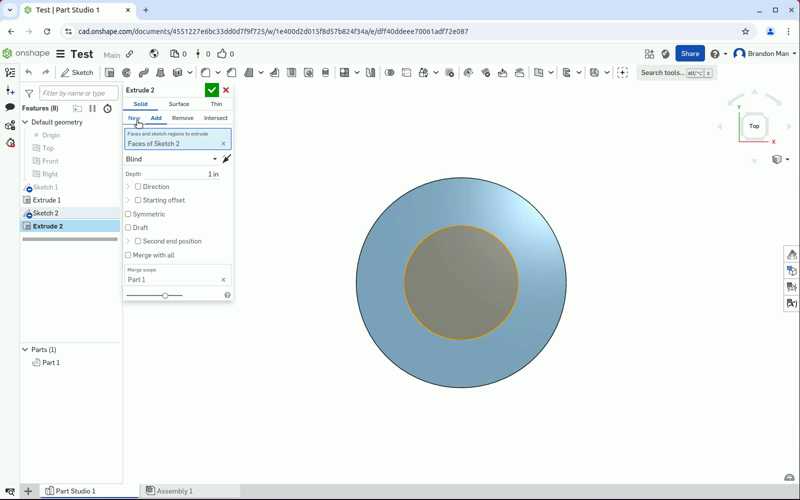
click(137, 120)
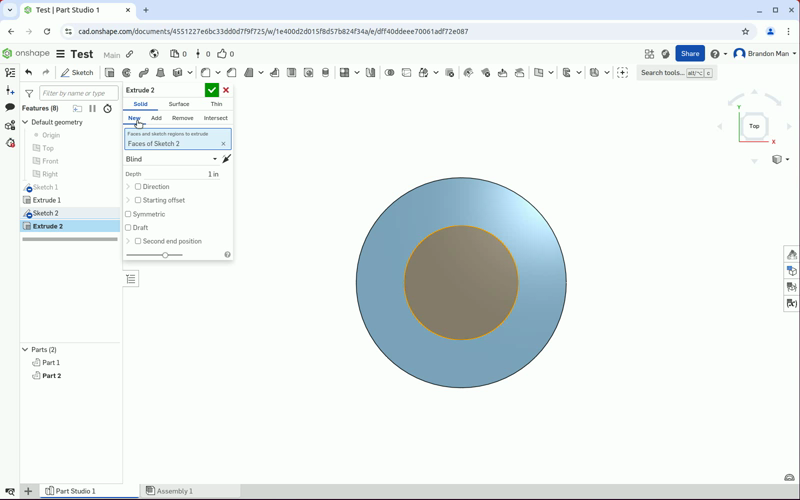
key(tab, 4)
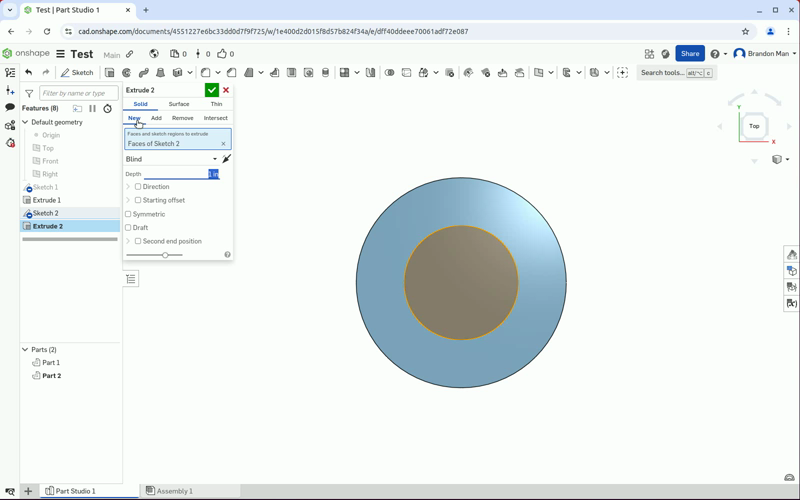
text(7.703)
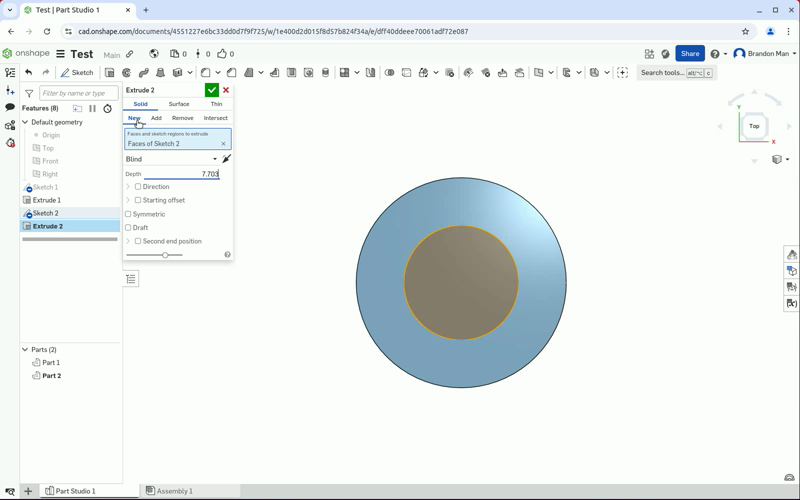
key(enter)
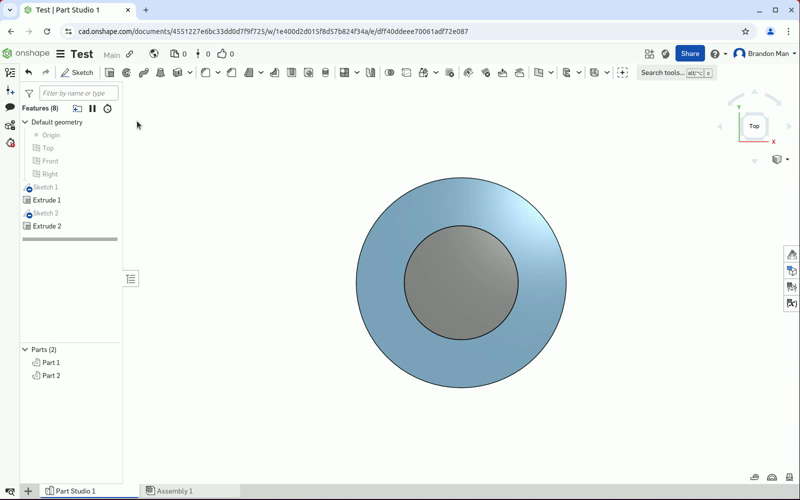
key(shift+h)
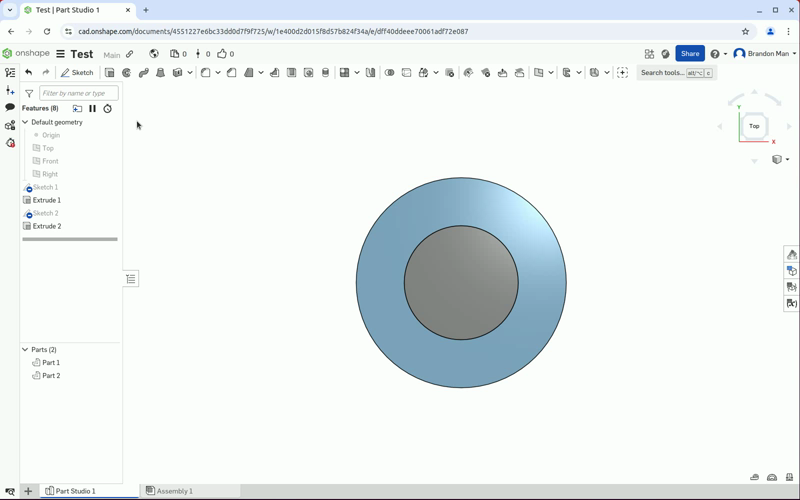
key(shift+h)
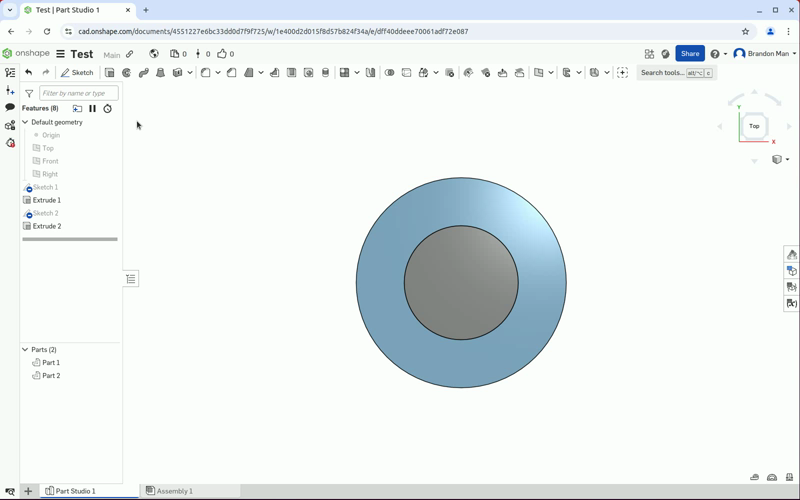
mouse_move(73, 189)
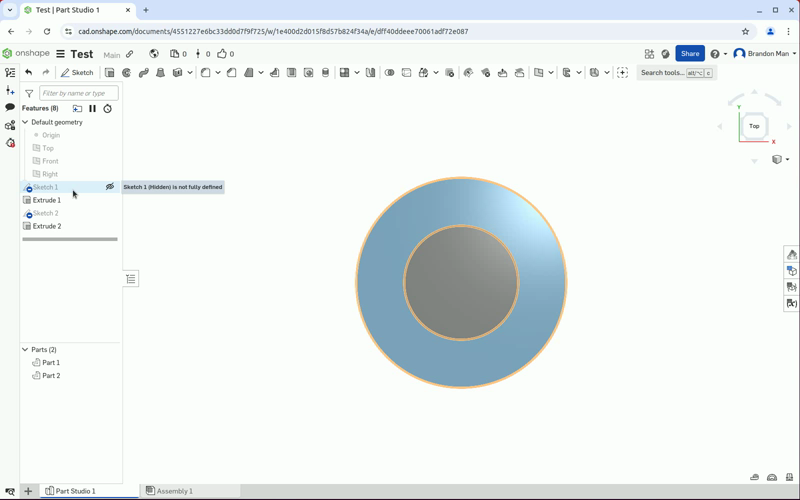
click(73, 189)
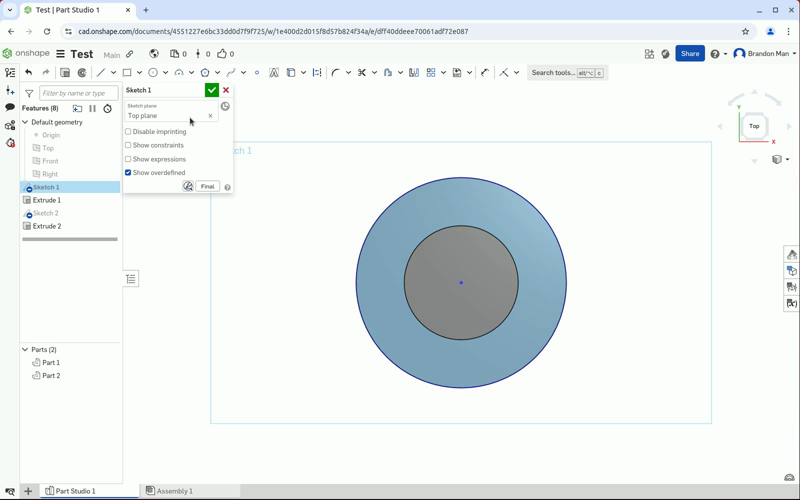
mouse_move(229, 92)
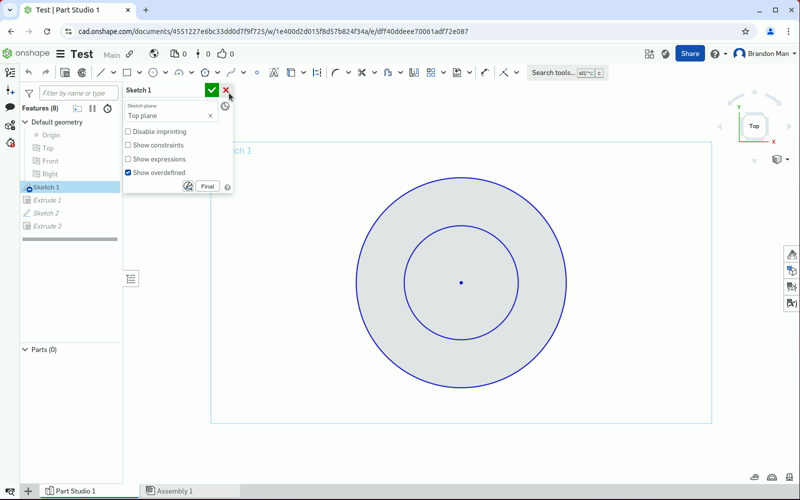
click(229, 92)
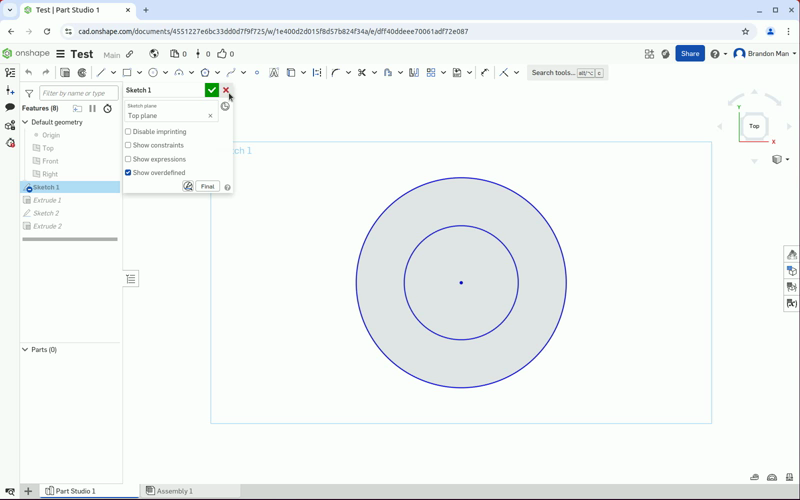
key(shift+s)
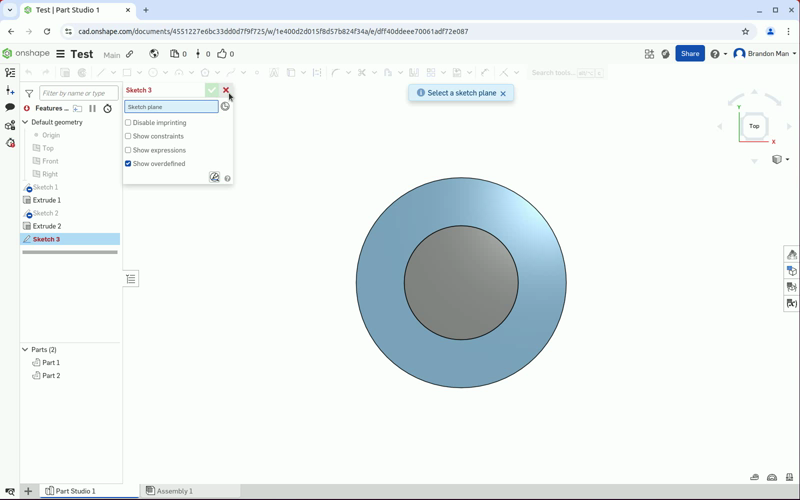
mouse_move(73, 150)
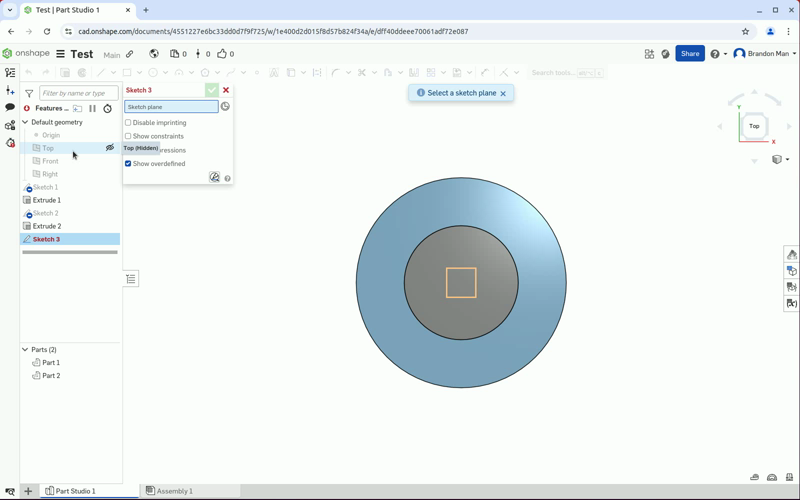
click(73, 150)
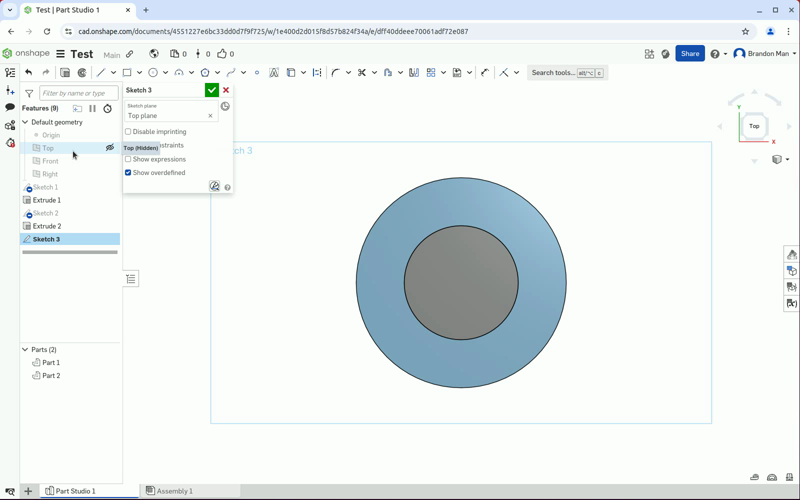
mouse_move(73, 352)
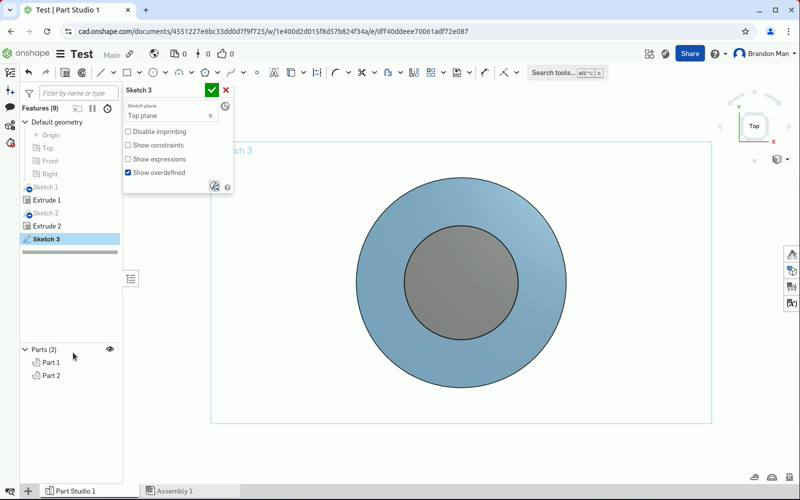
key(y)
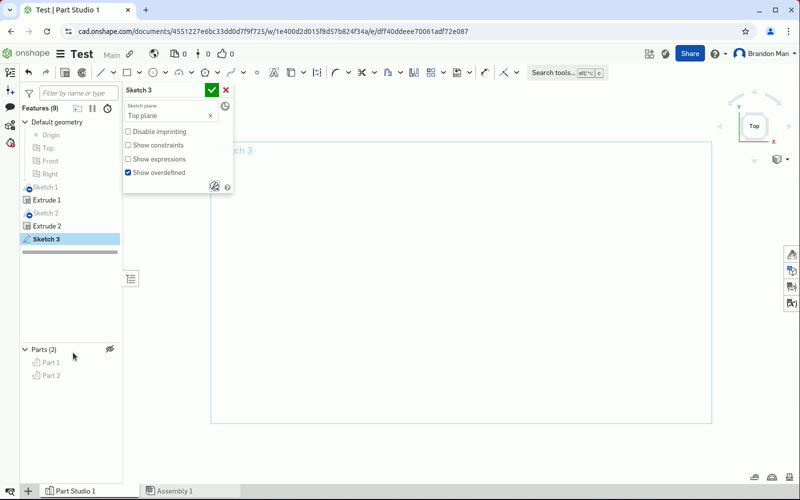
key(c)
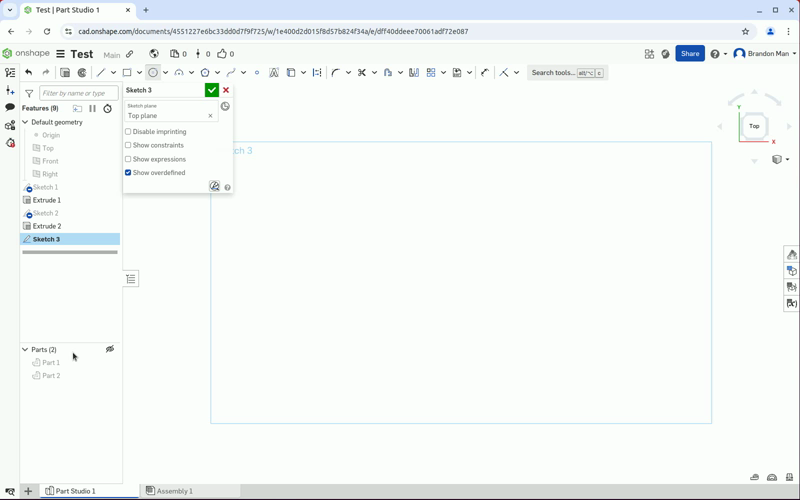
key_down(shift)
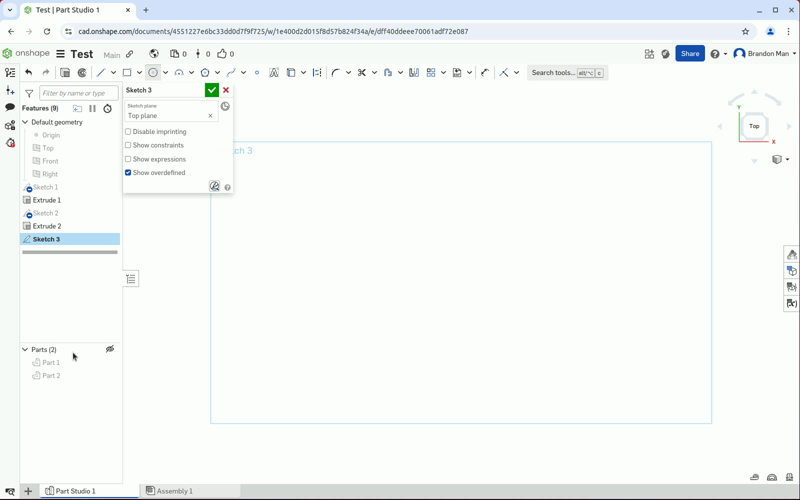
mouse_move(461, 282)
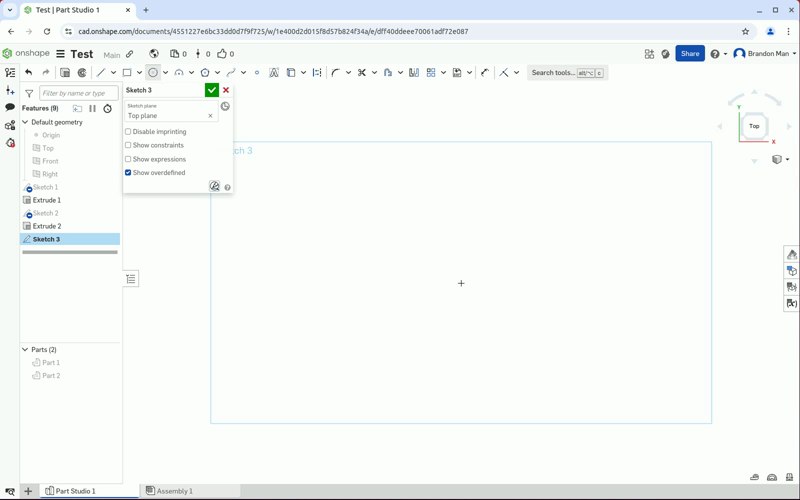
click(461, 282)
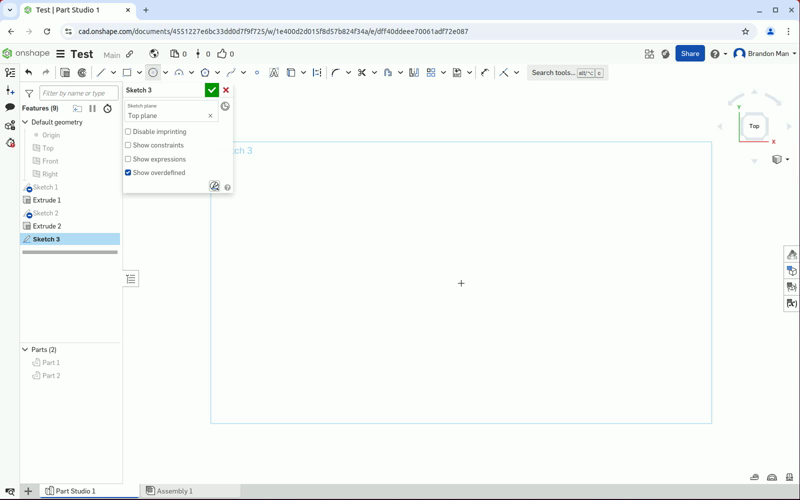
key_up(shift)
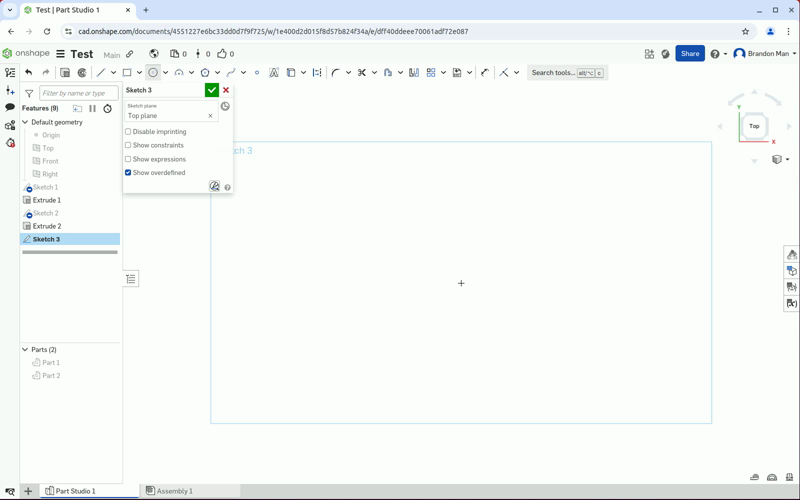
mouse_move(518, 282)
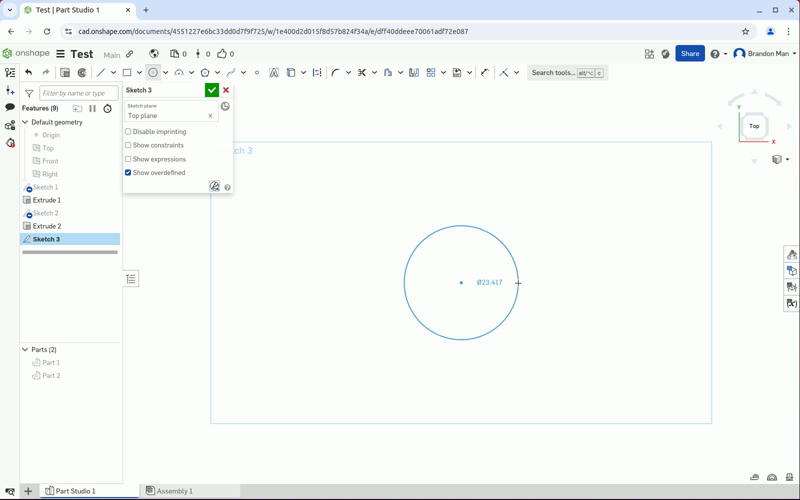
click(518, 282)
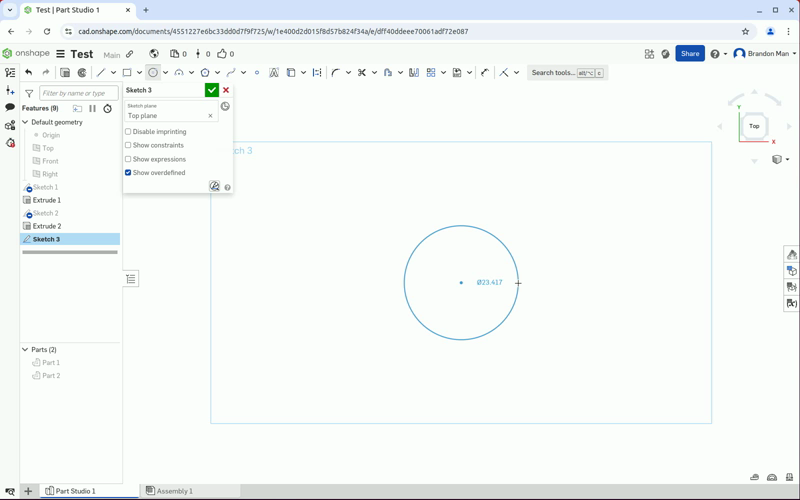
key(esc)
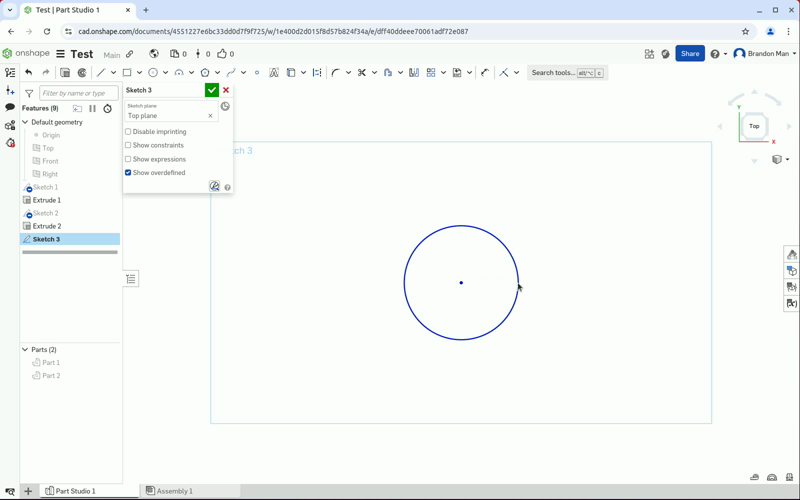
mouse_move(499, 314)
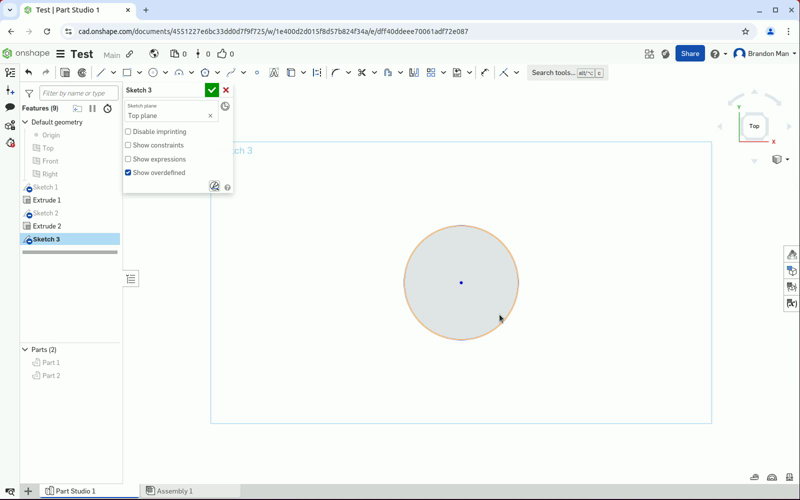
click(499, 314)
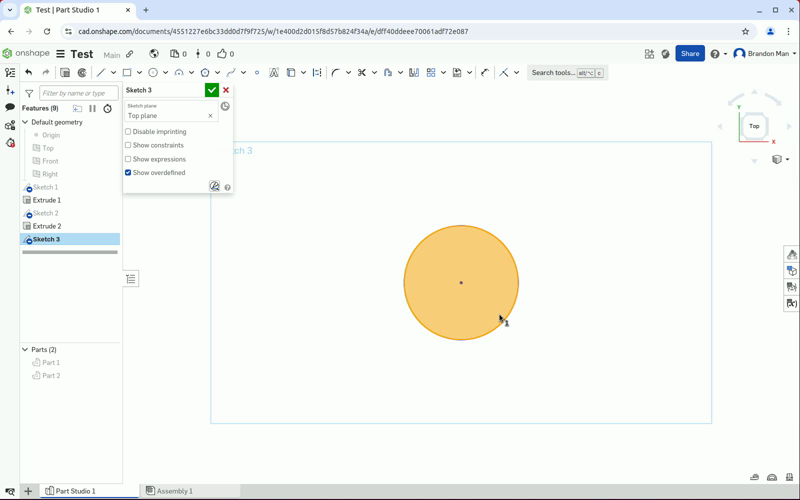
mouse_move(73, 352)
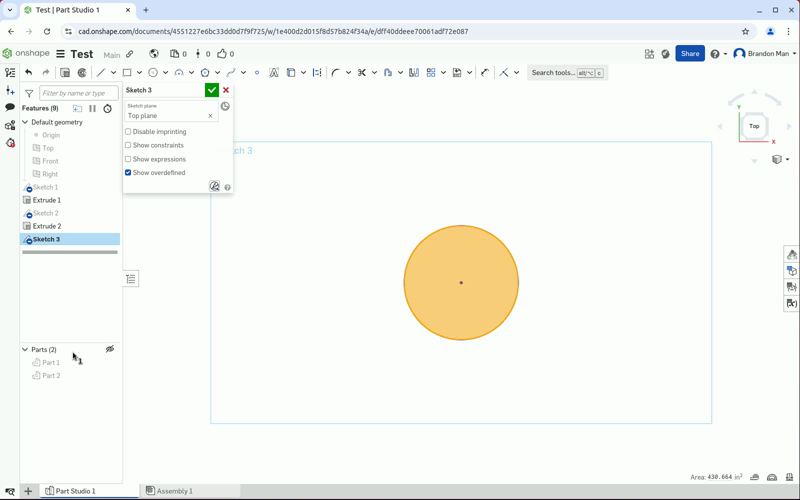
key(shift+y)
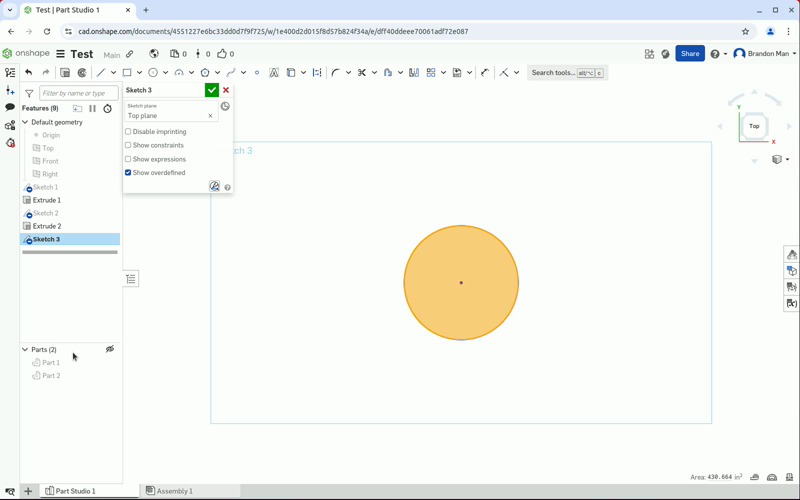
key(shift+e)
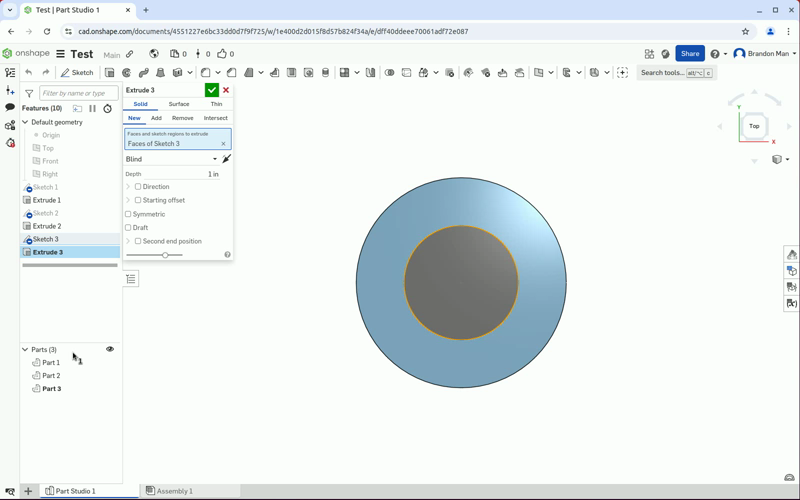
mouse_move(143, 106)
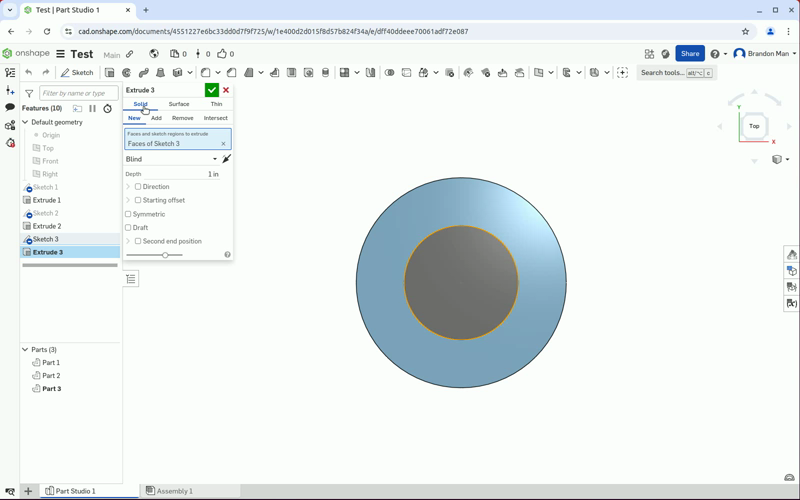
click(143, 106)
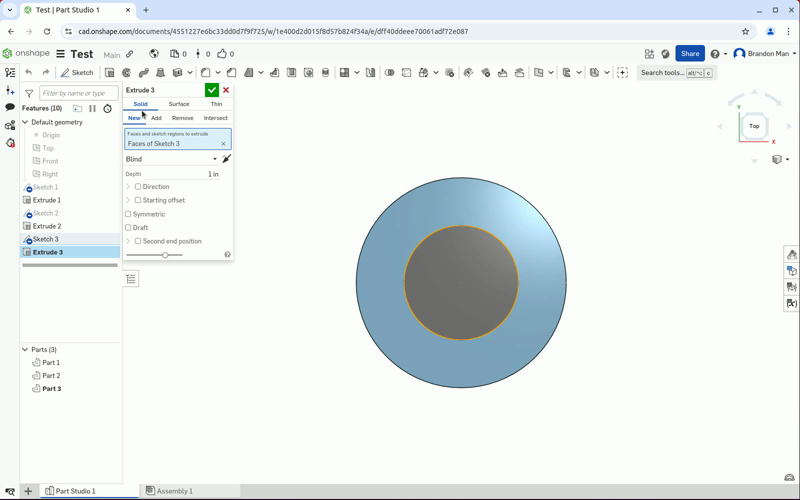
mouse_move(137, 120)
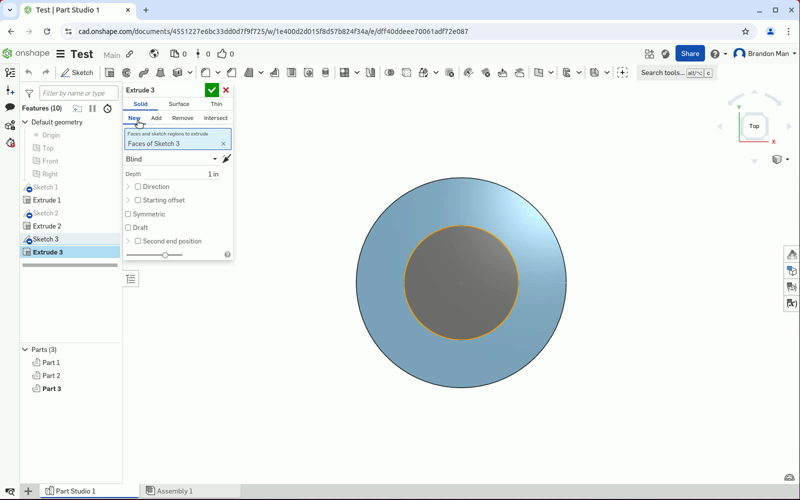
click(137, 120)
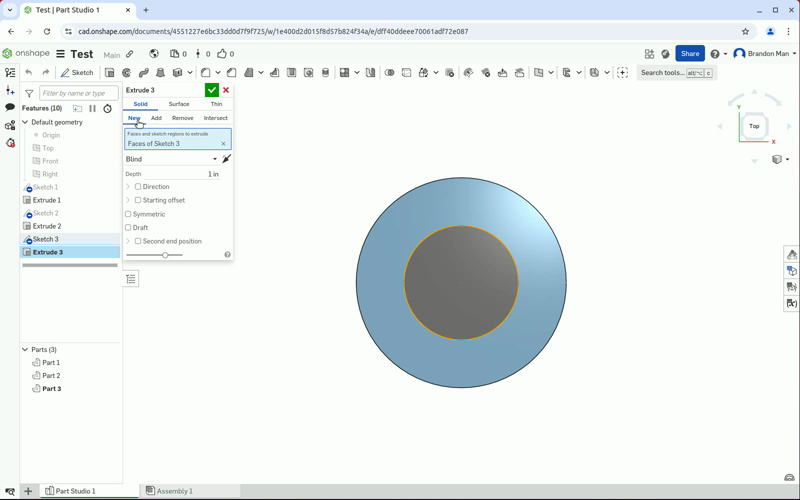
key(tab, 4)
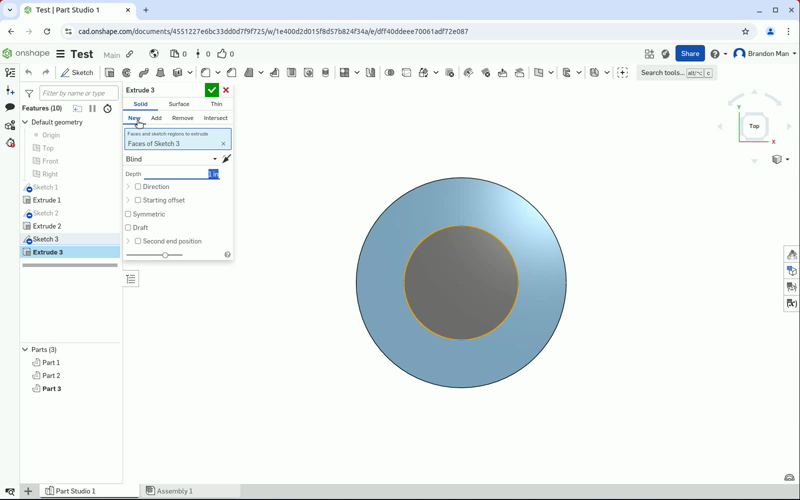
text(23.108)
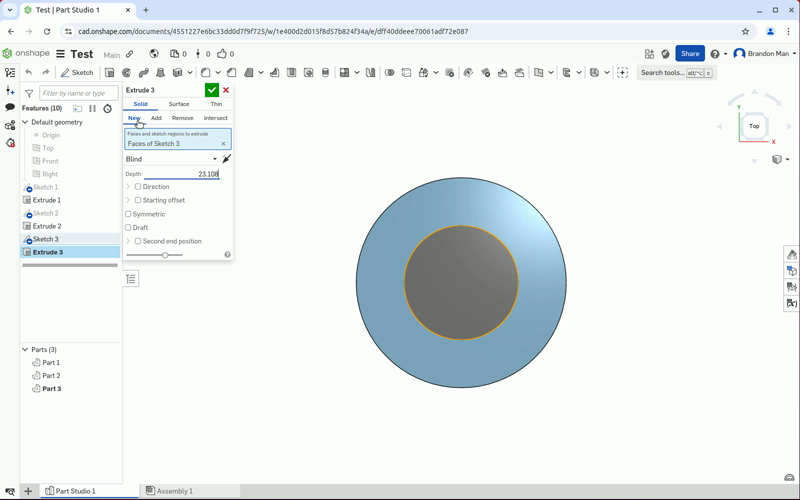
key(enter)
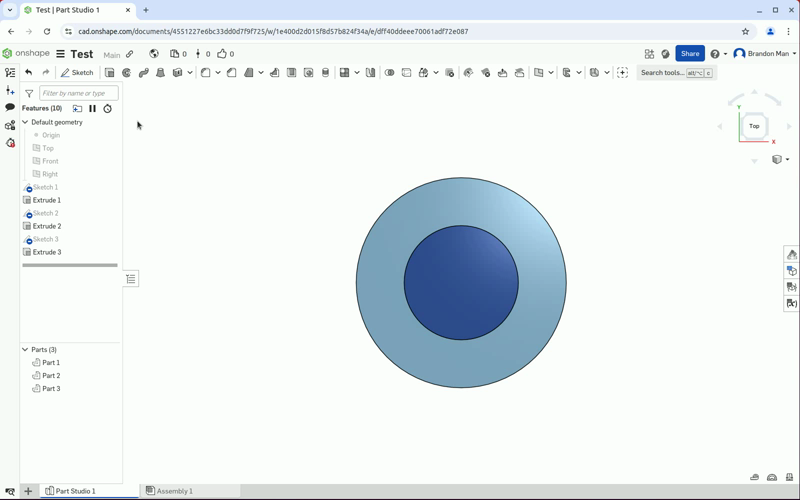
key(shift+h)
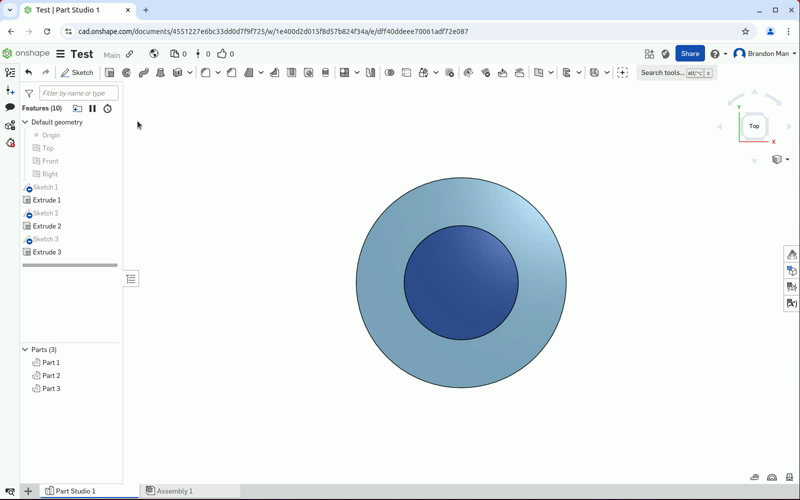
key(shift+h)
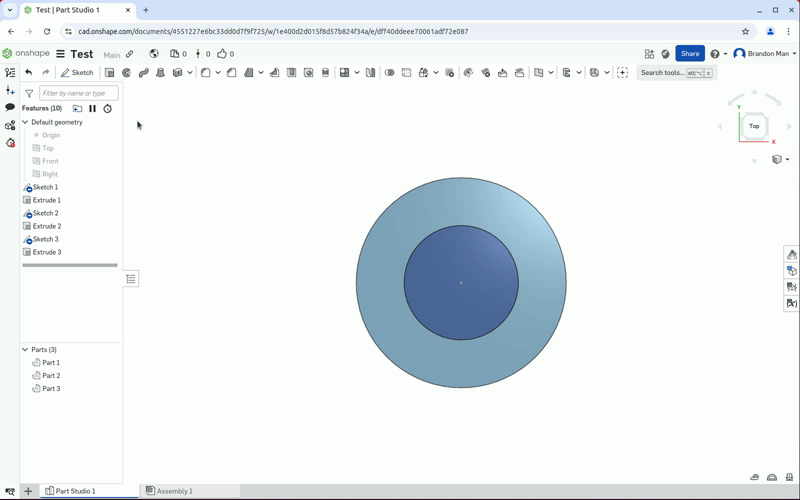
key(shift+7)
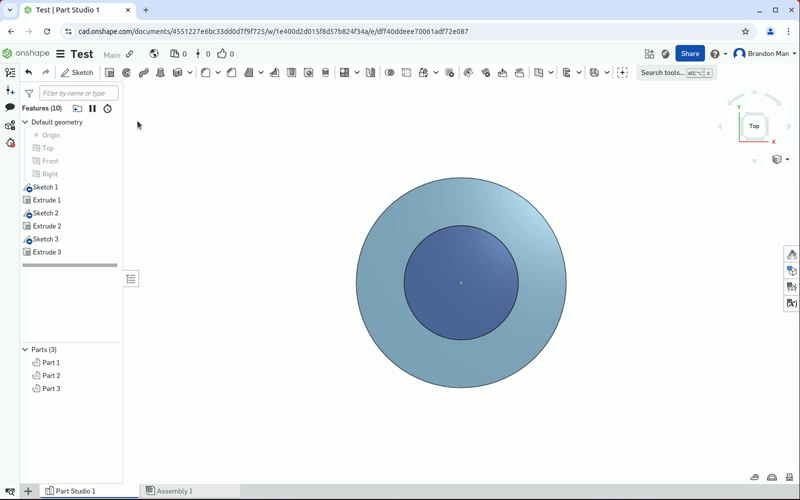
key(up, 3)
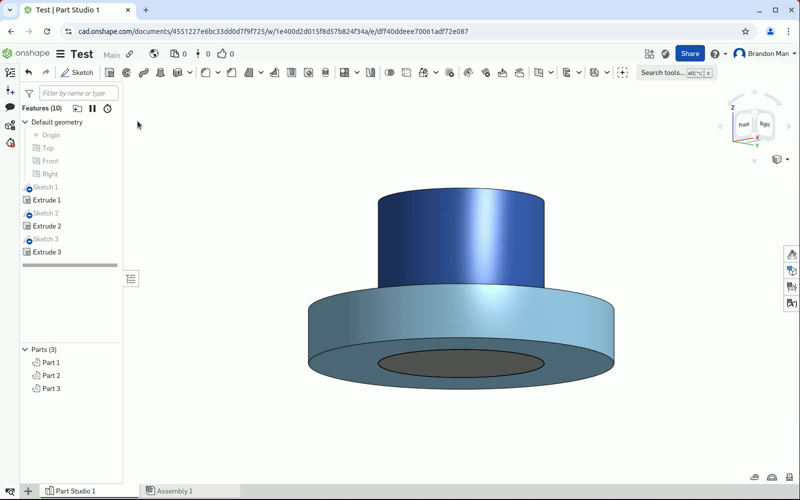
key(left, 3)
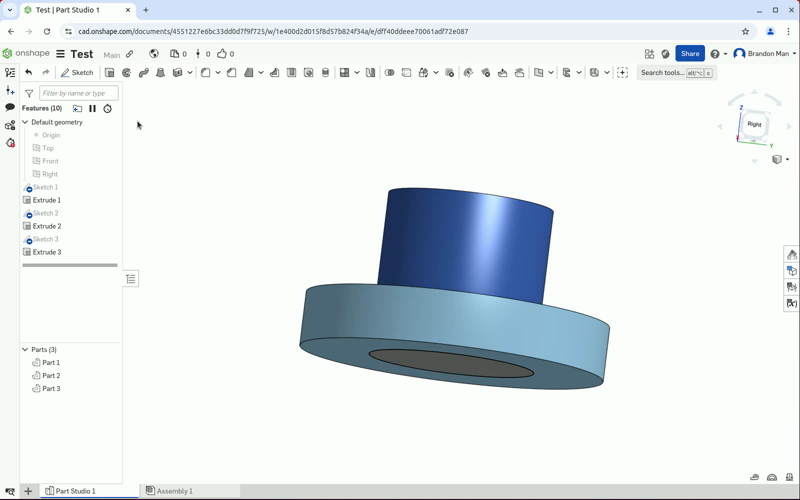
key(right, 3)
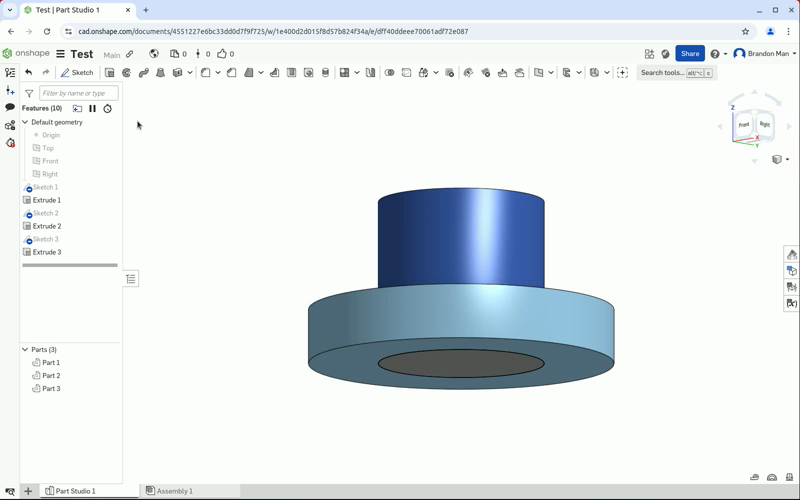
key(down, 3)
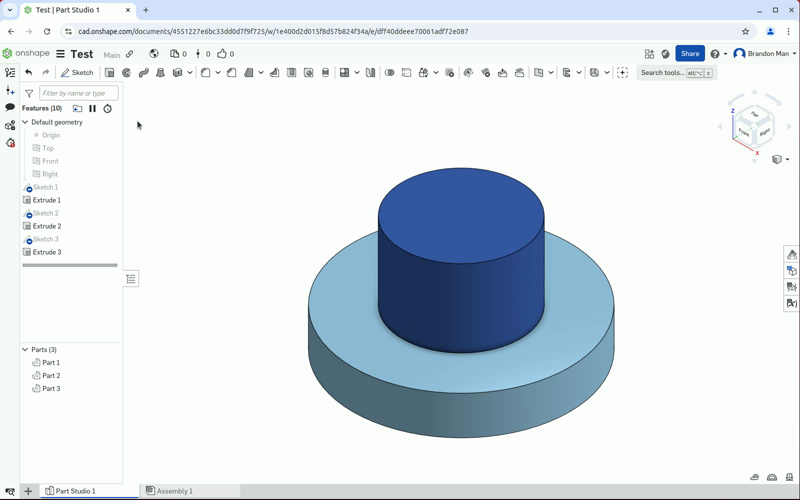
mouse_move(73, 189)
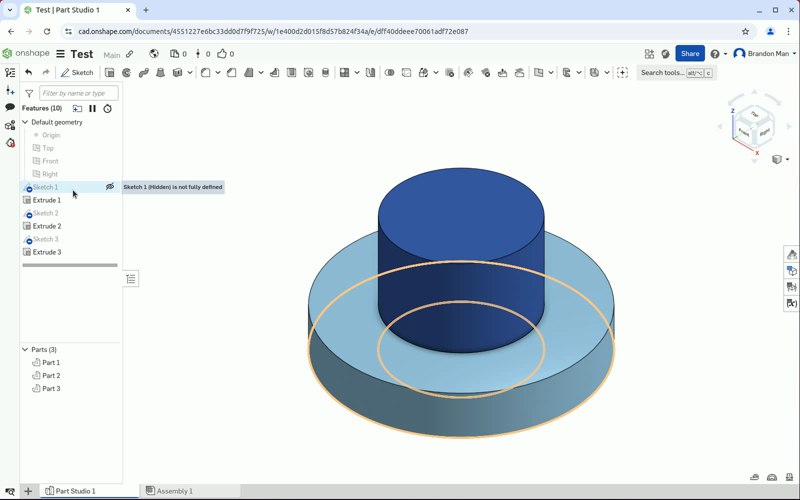
click(73, 189)